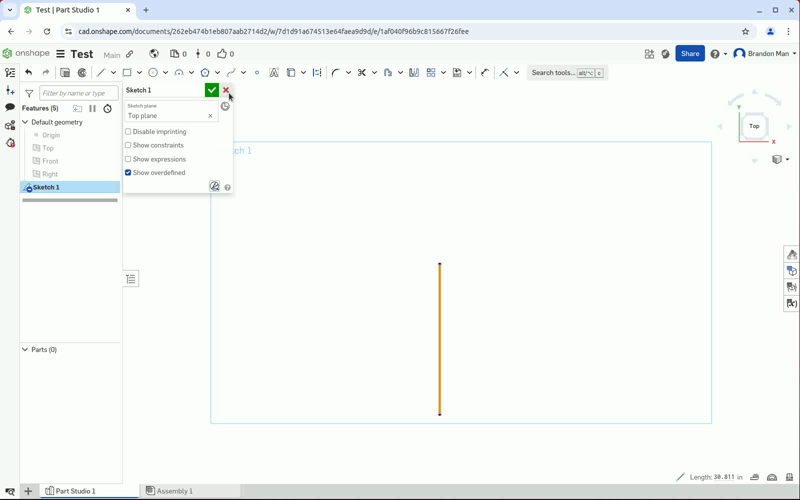
key(shift+h)
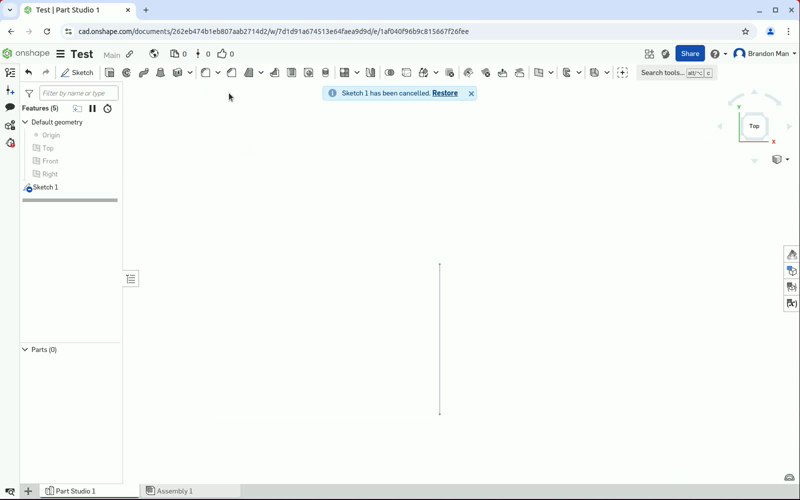
key(shift+s)
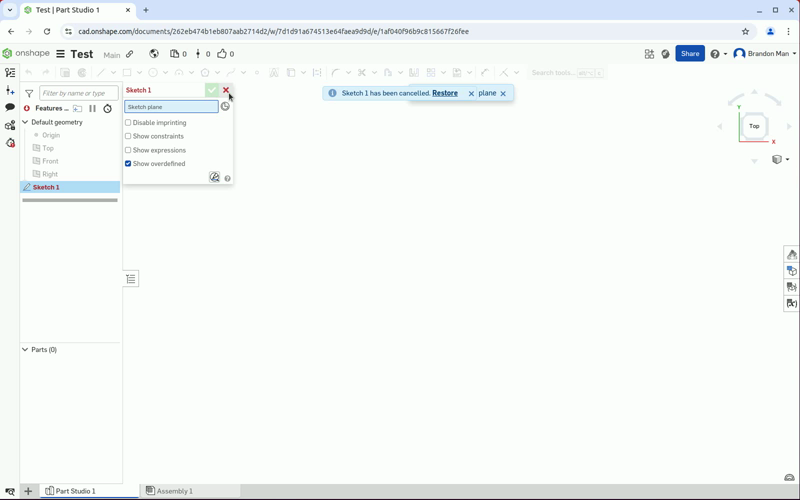
mouse_move(73, 150)
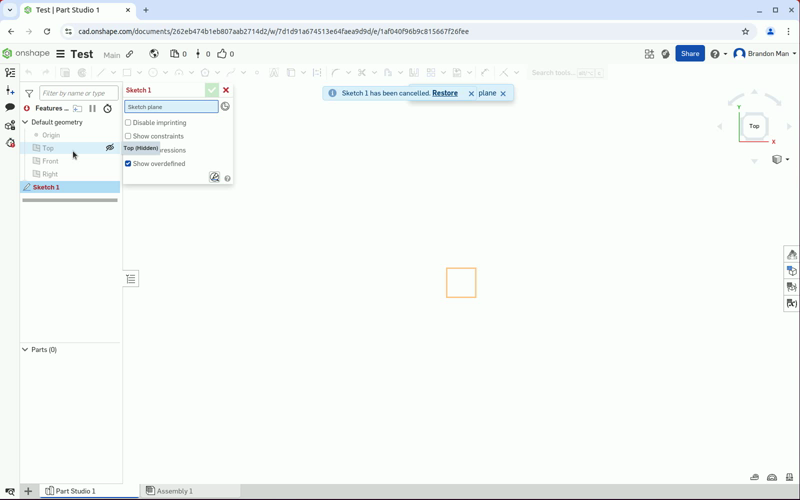
click(73, 150)
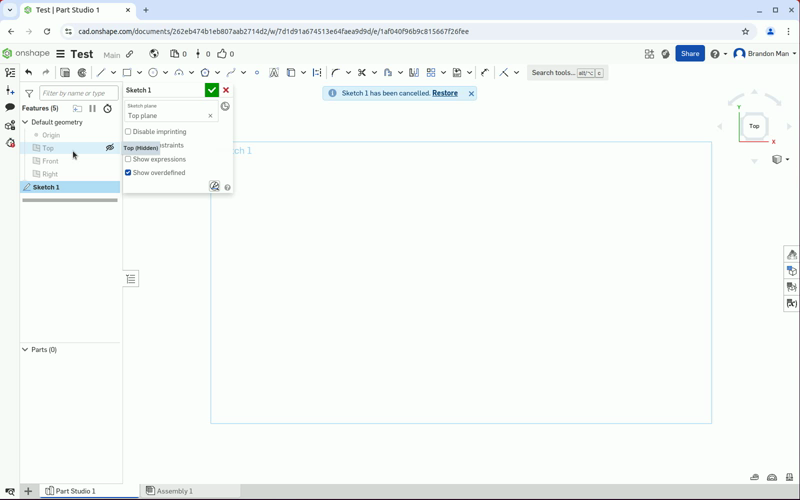
mouse_move(73, 352)
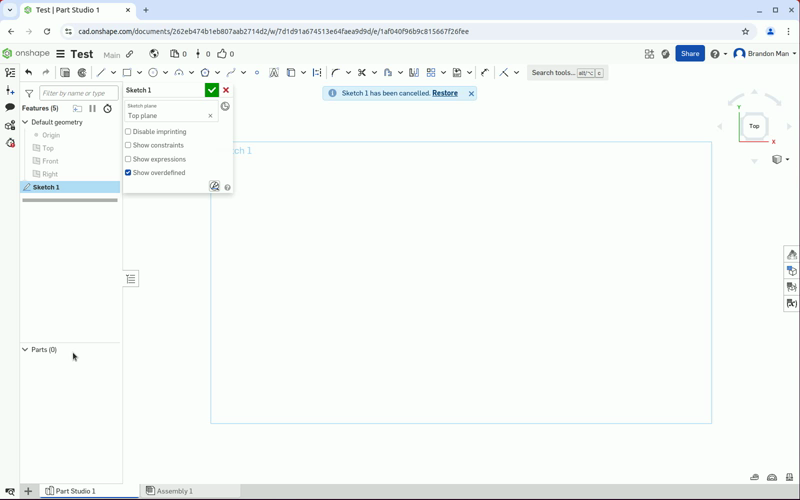
key(y)
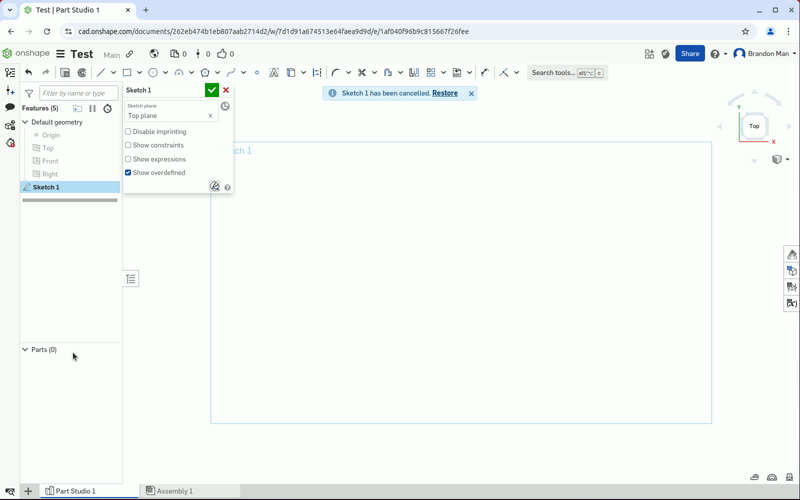
key(c)
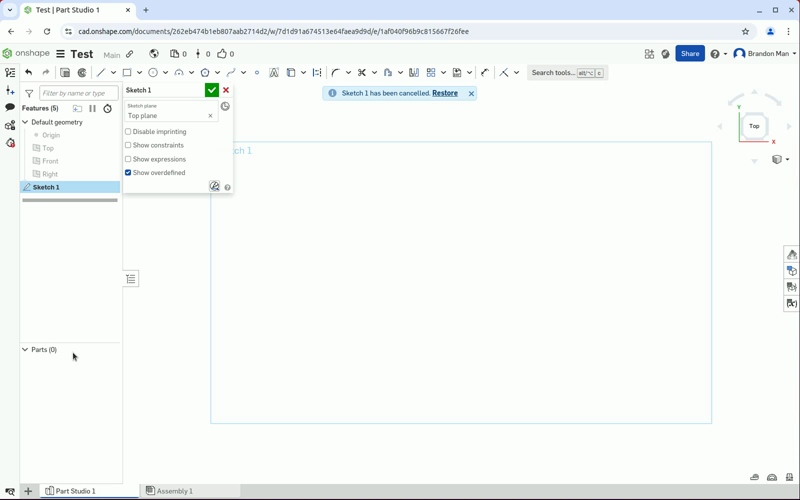
key_down(shift)
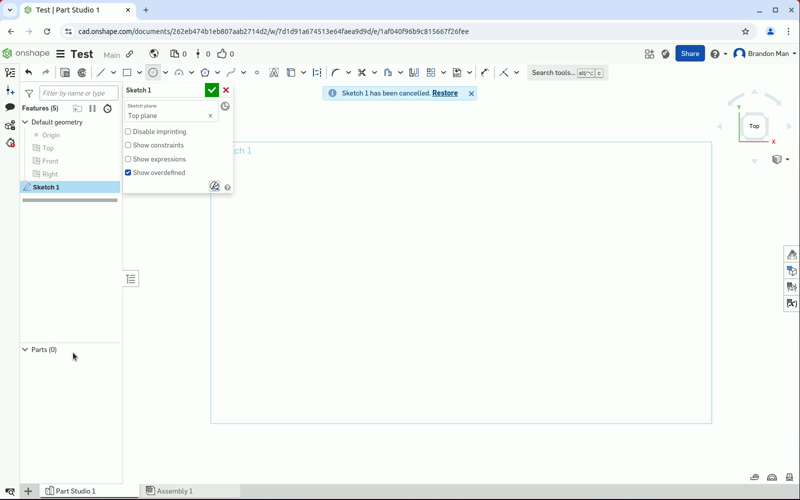
mouse_move(460, 216)
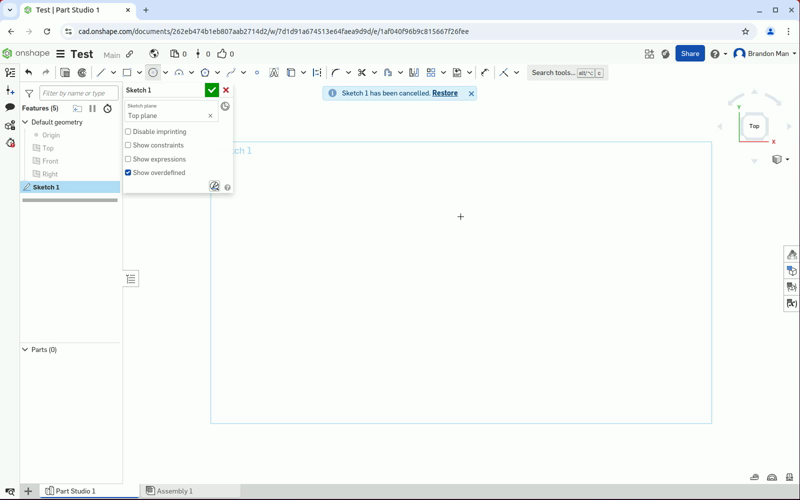
click(460, 216)
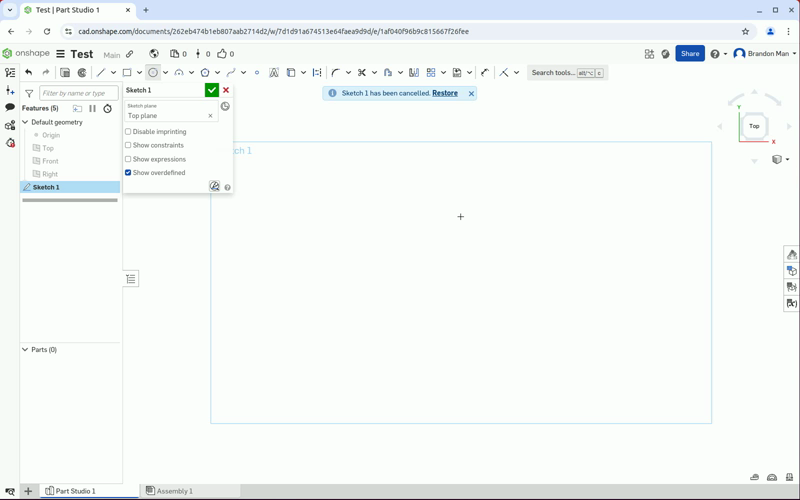
key_up(shift)
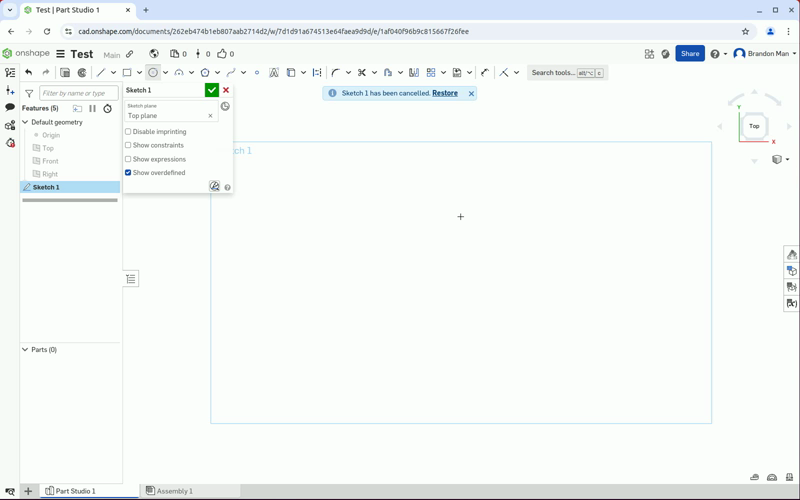
mouse_move(480, 216)
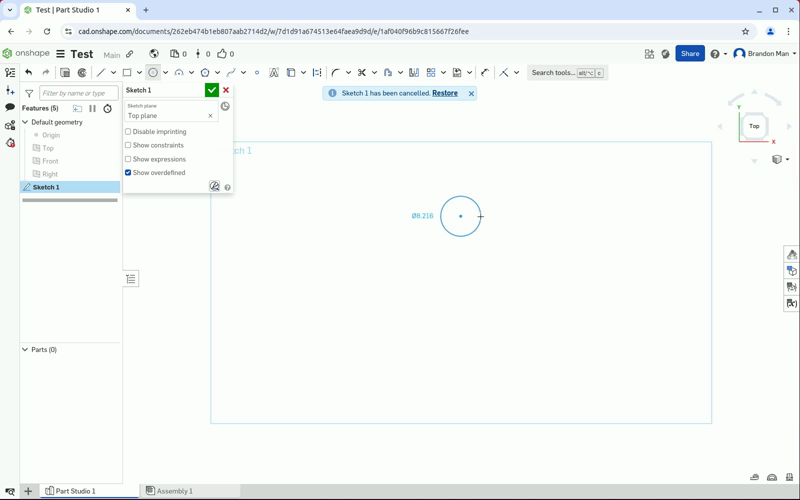
click(480, 216)
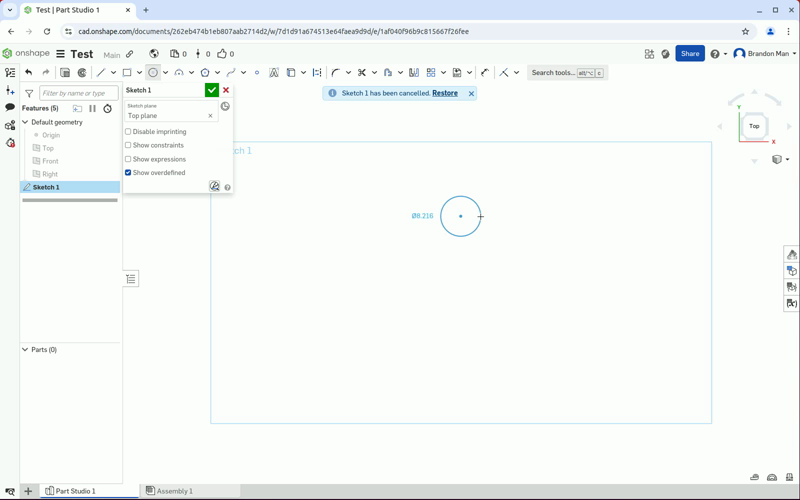
key(esc)
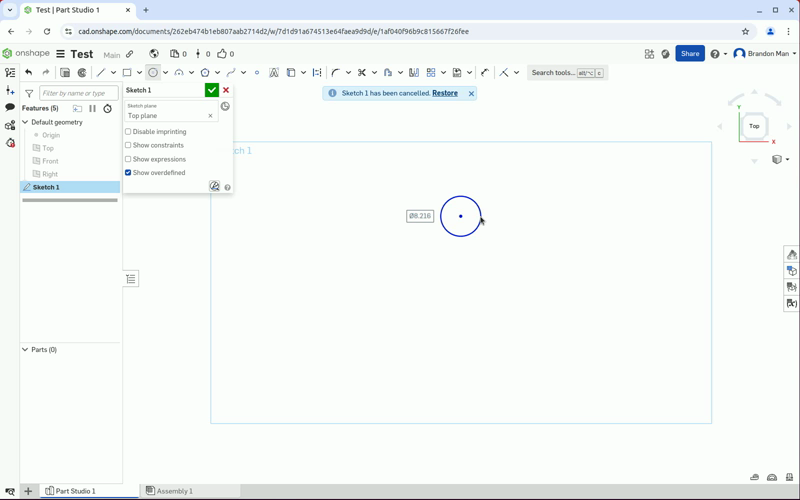
mouse_move(469, 208)
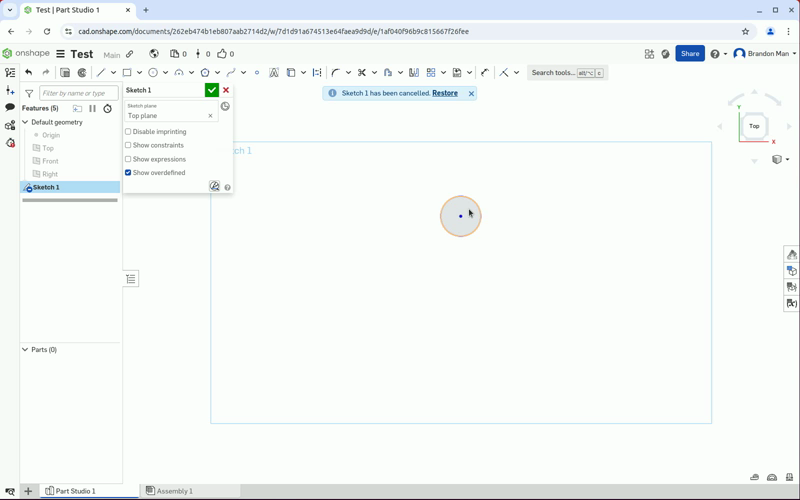
scroll(6)
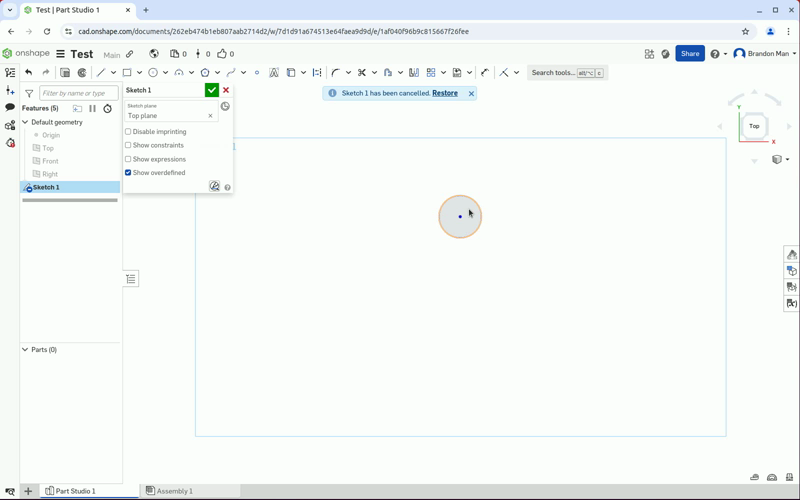
scroll(6)
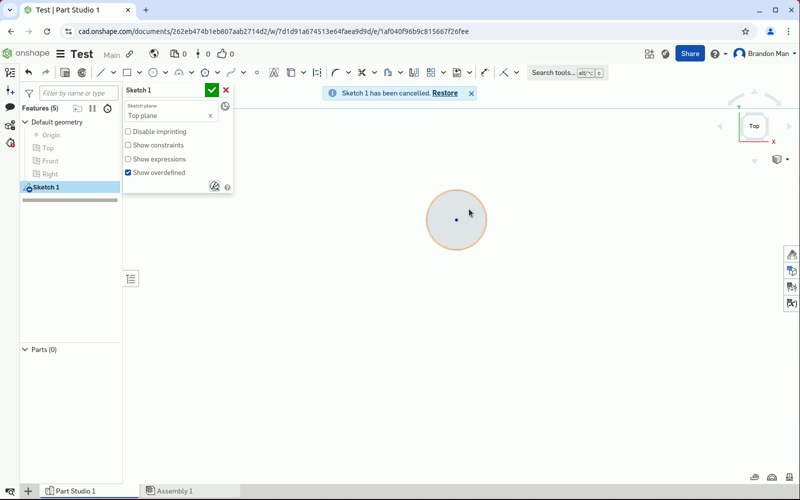
scroll(6)
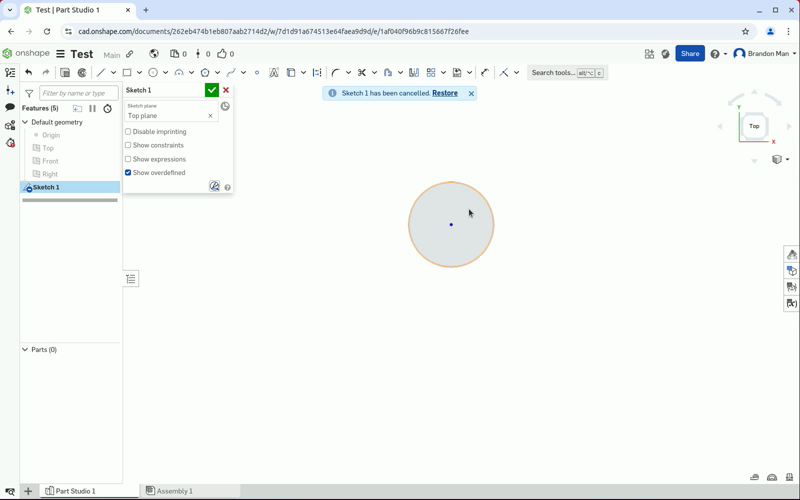
scroll(6)
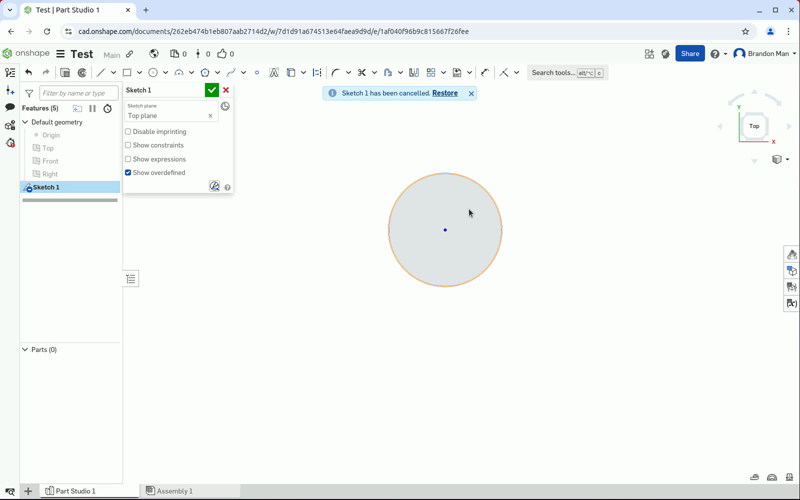
scroll(6)
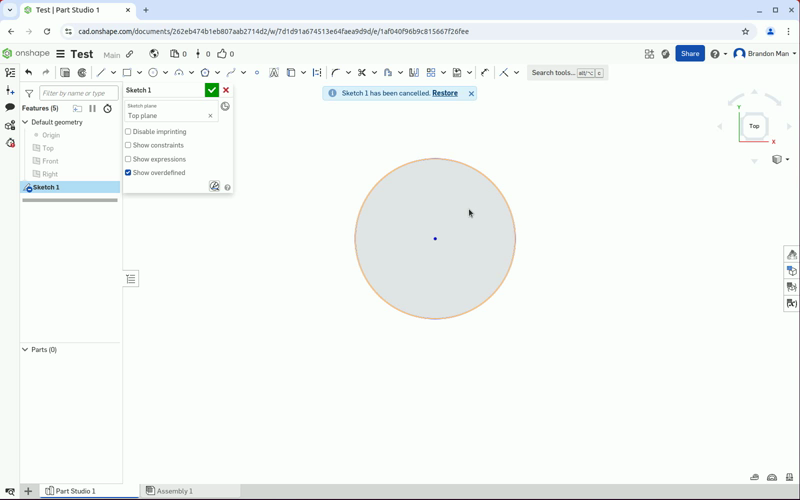
scroll(6)
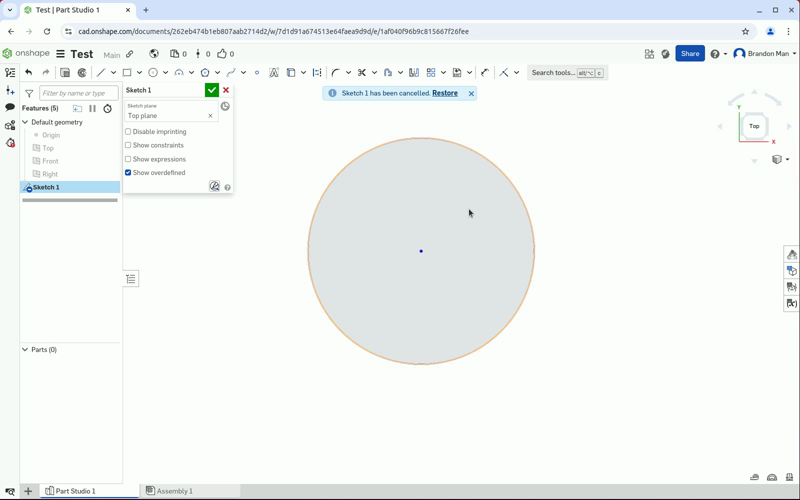
scroll(6)
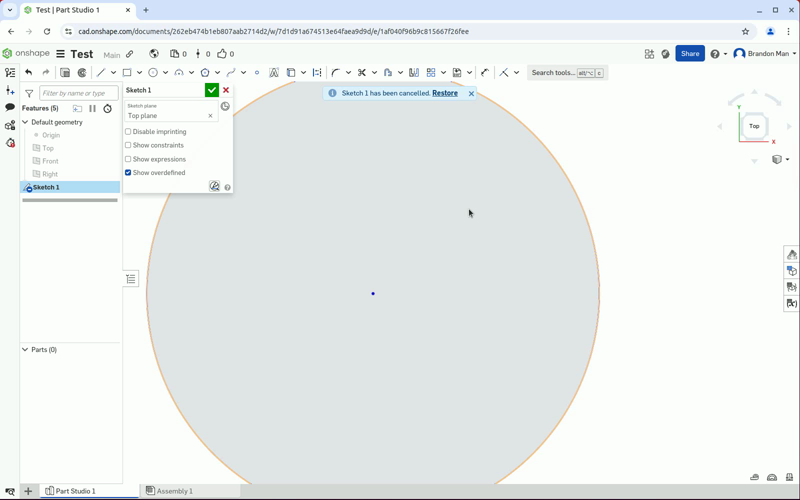
click(469, 208)
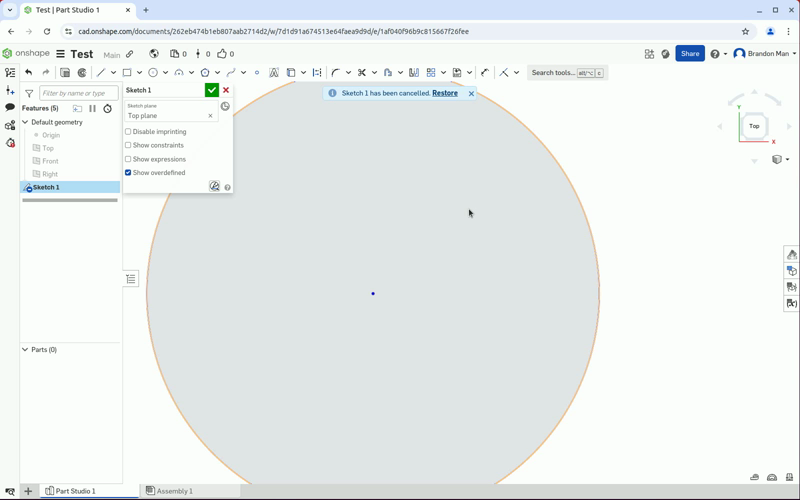
scroll(-6)
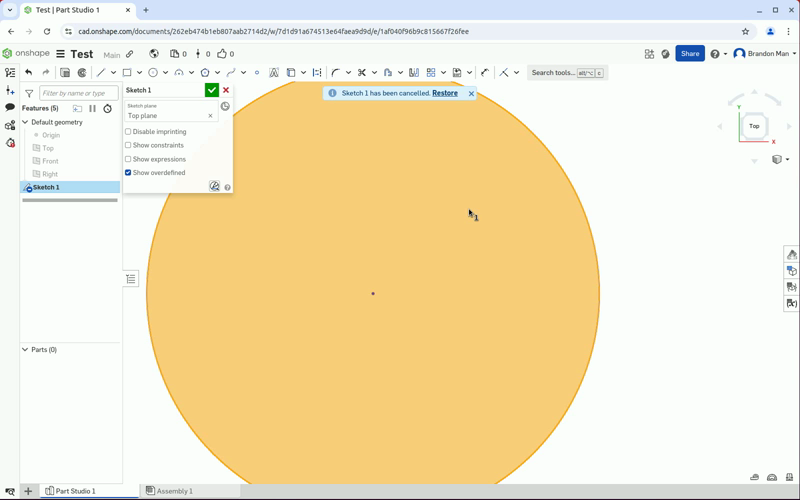
scroll(-6)
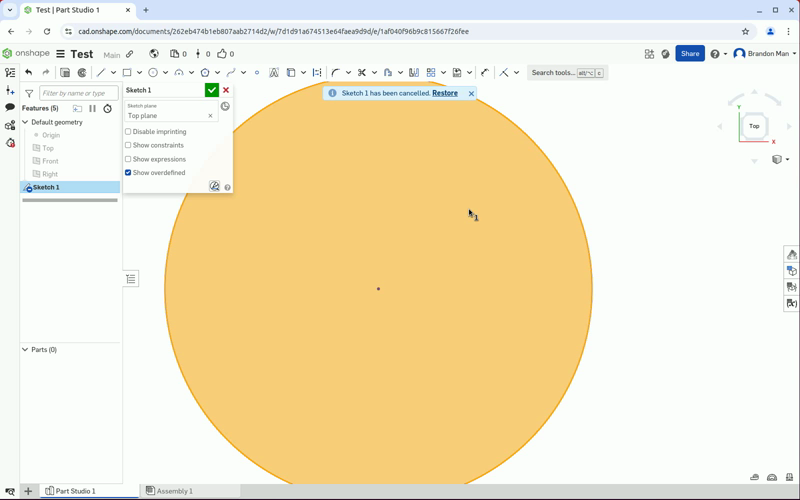
scroll(-6)
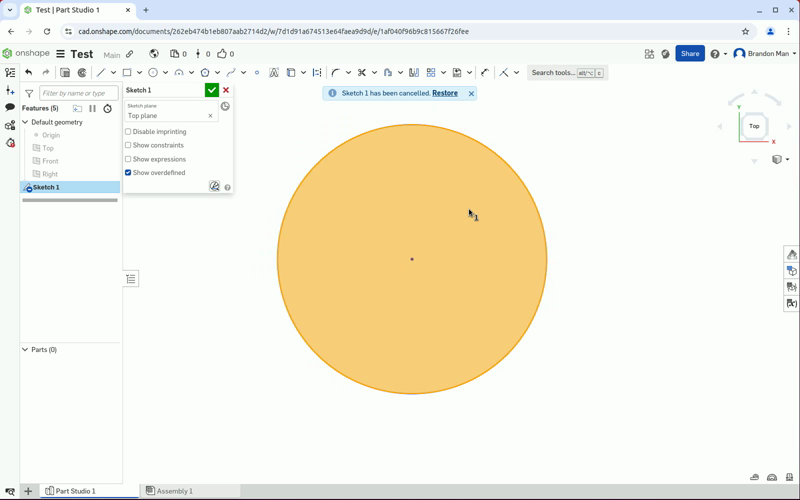
scroll(-6)
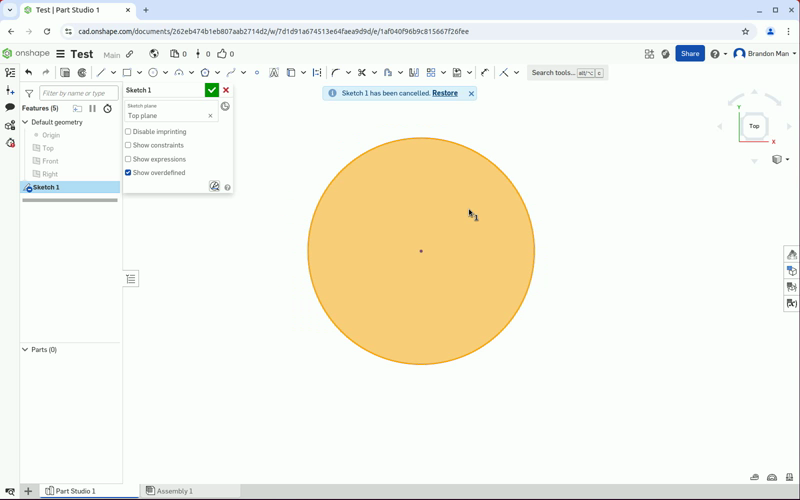
scroll(-6)
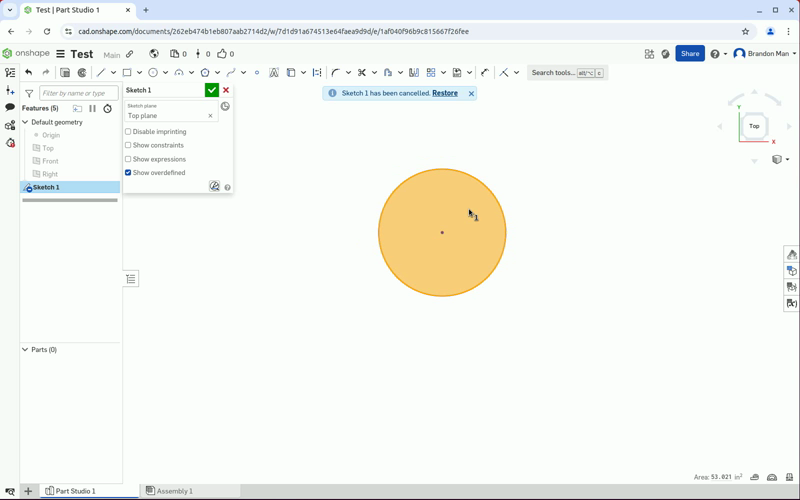
scroll(-6)
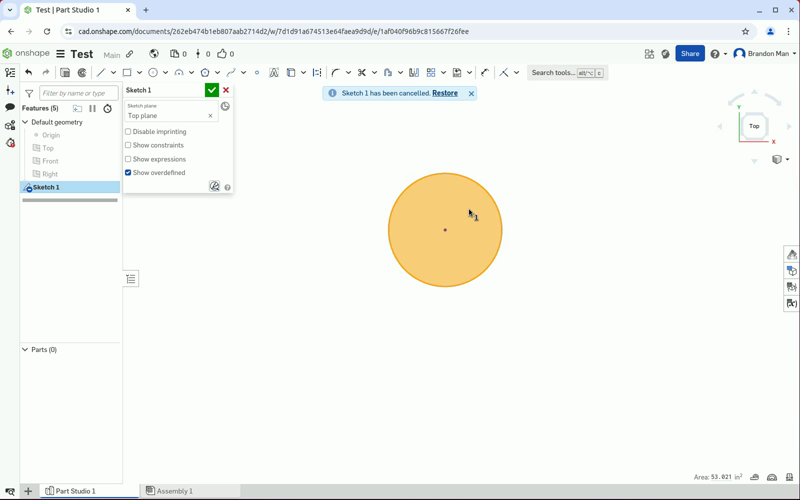
scroll(-6)
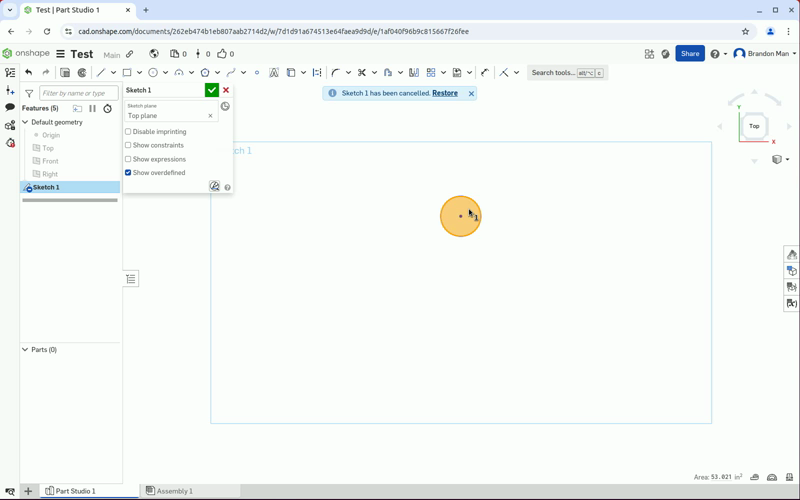
mouse_move(73, 352)
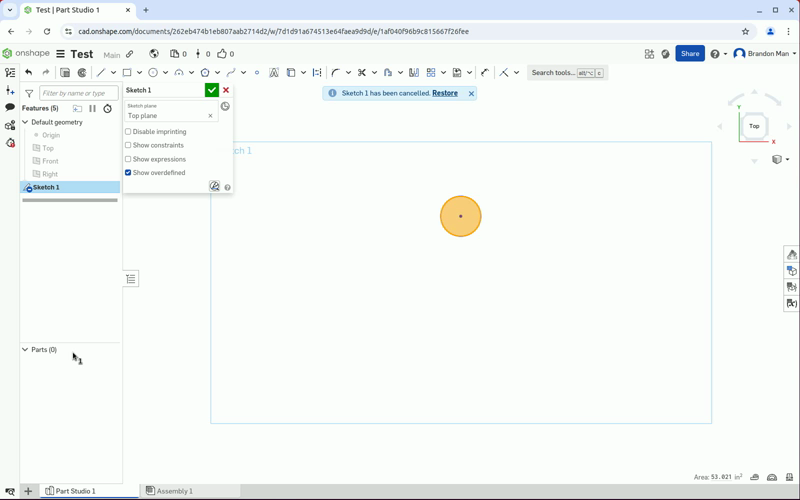
key(shift+y)
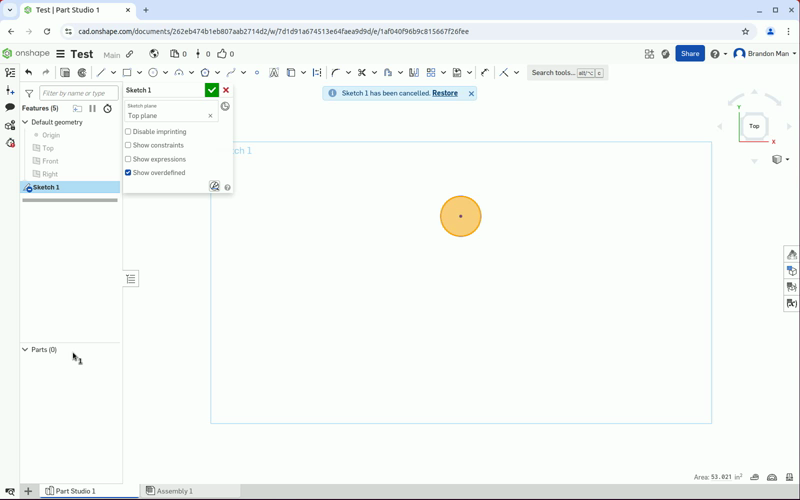
key(shift+e)
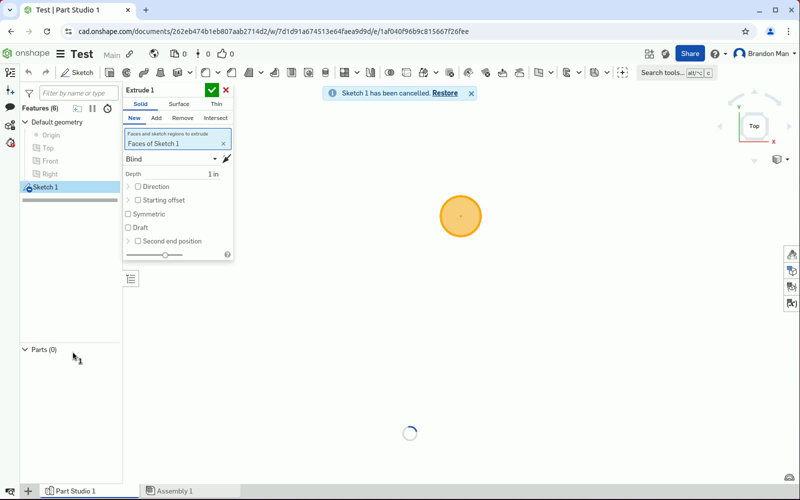
mouse_move(143, 106)
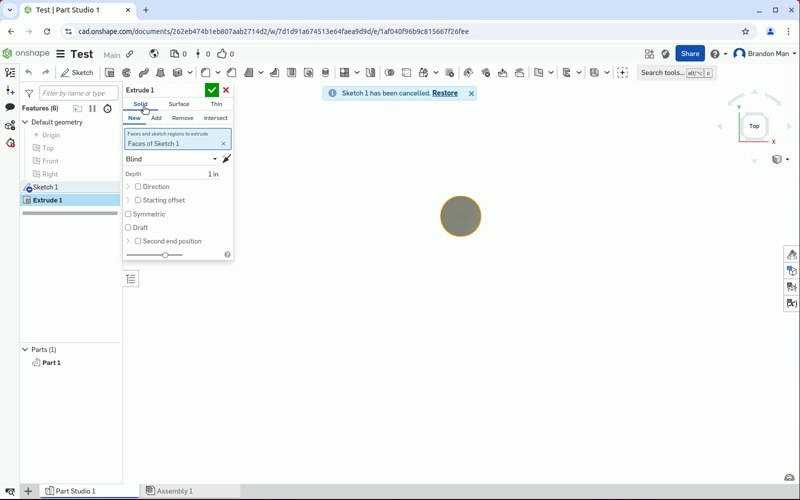
click(143, 106)
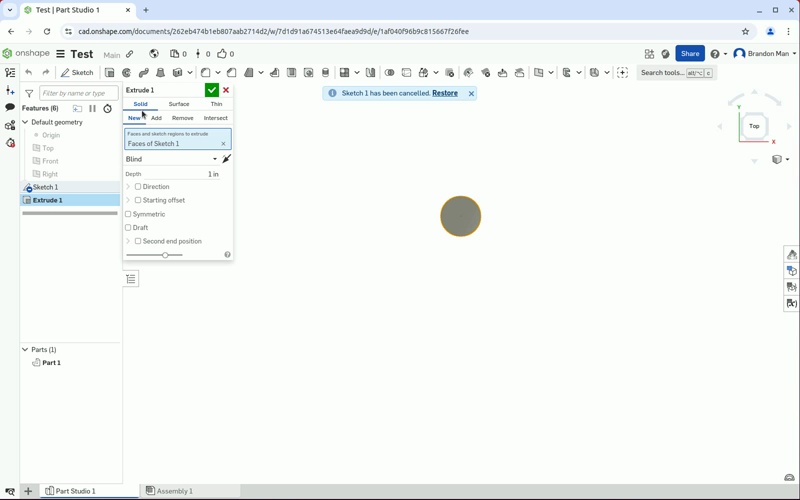
mouse_move(137, 120)
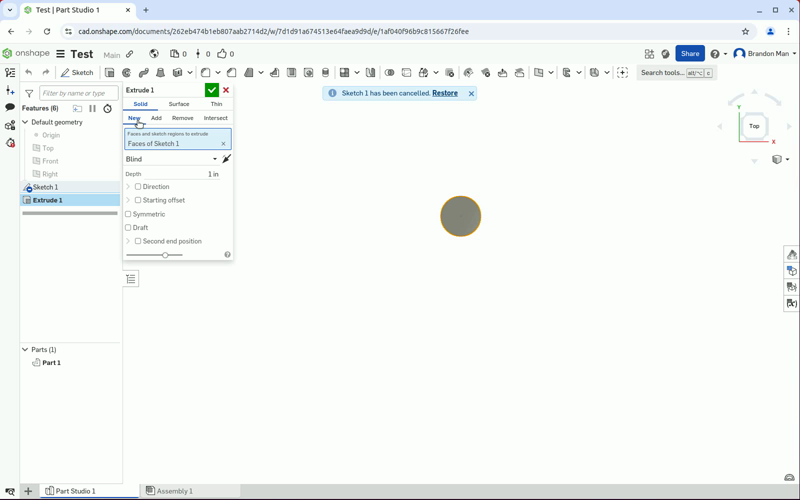
click(137, 120)
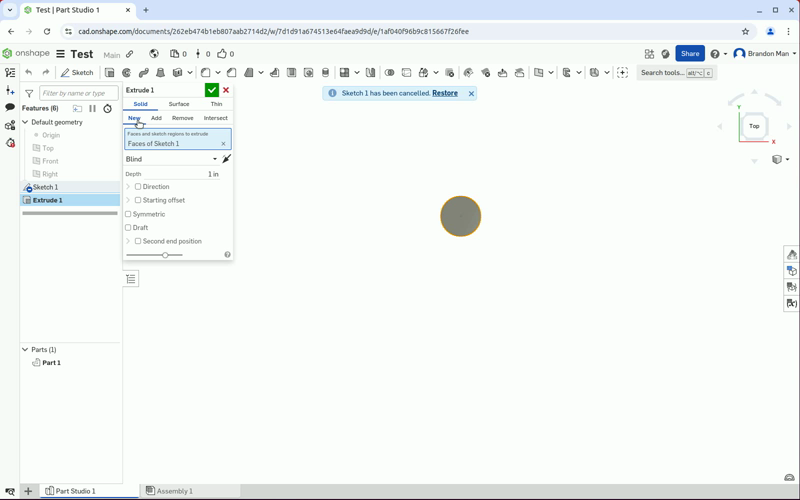
key(tab, 4)
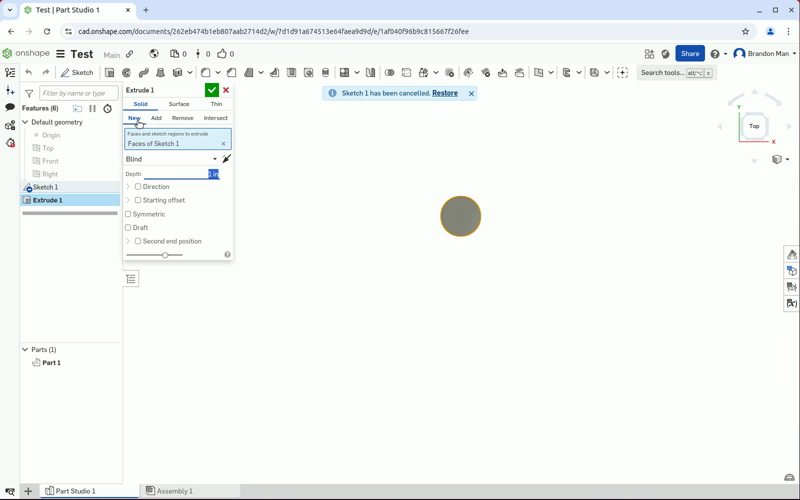
text(23.108)
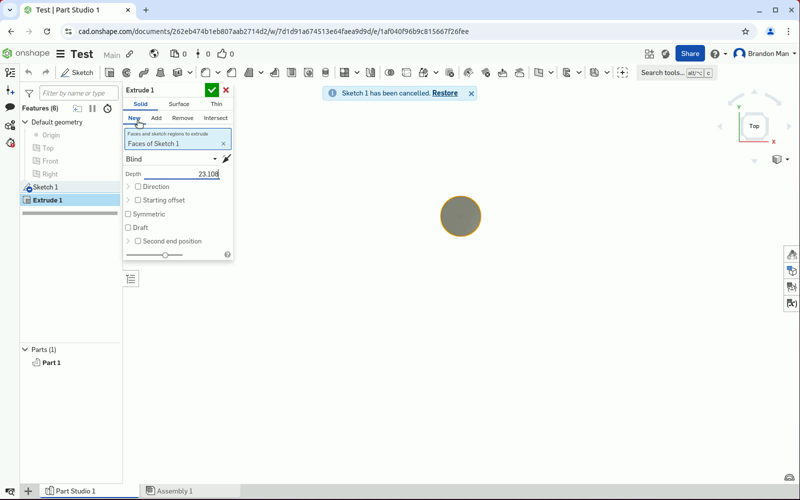
key(enter)
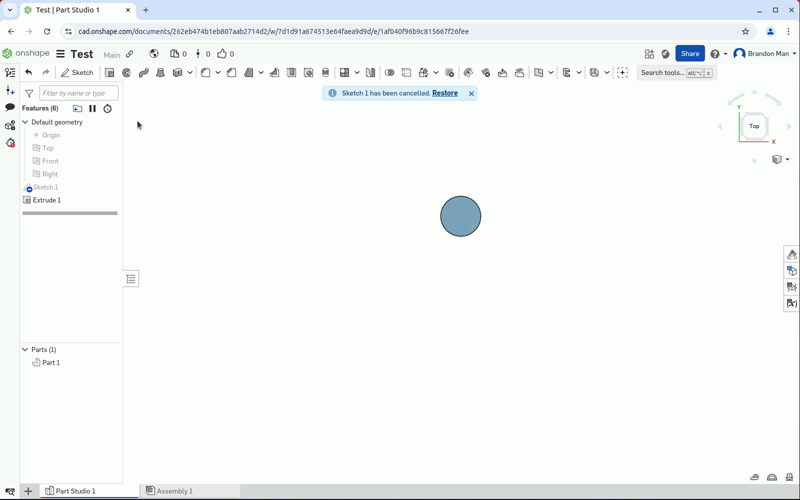
key(shift+h)
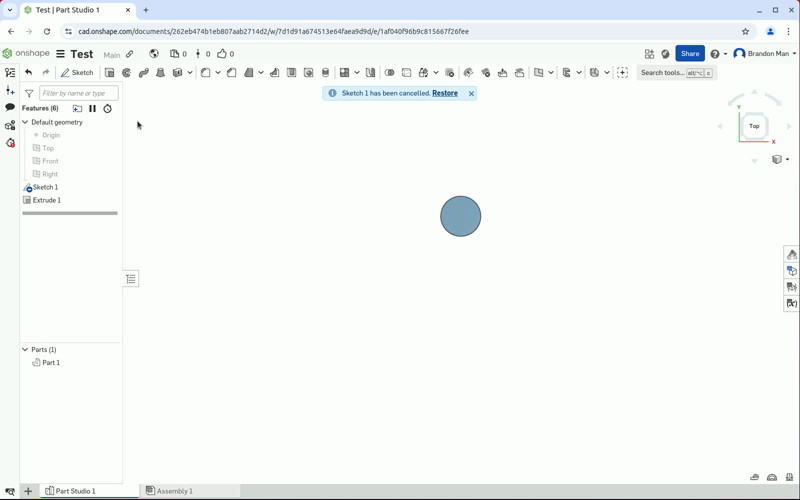
key(shift+h)
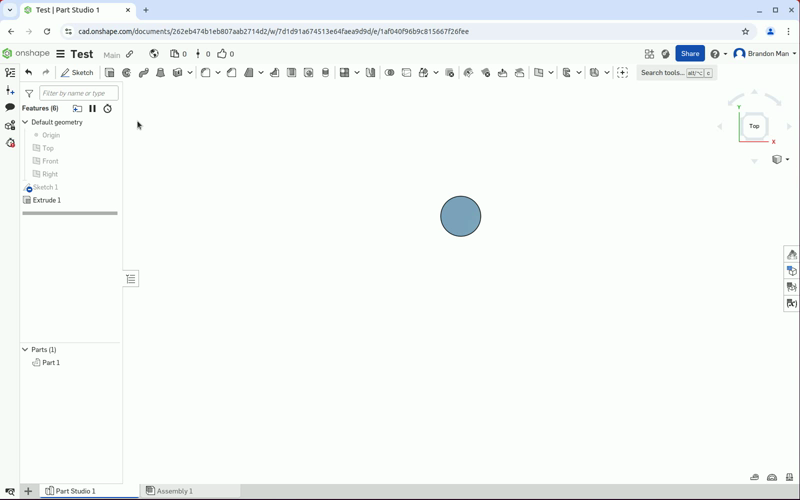
mouse_move(73, 189)
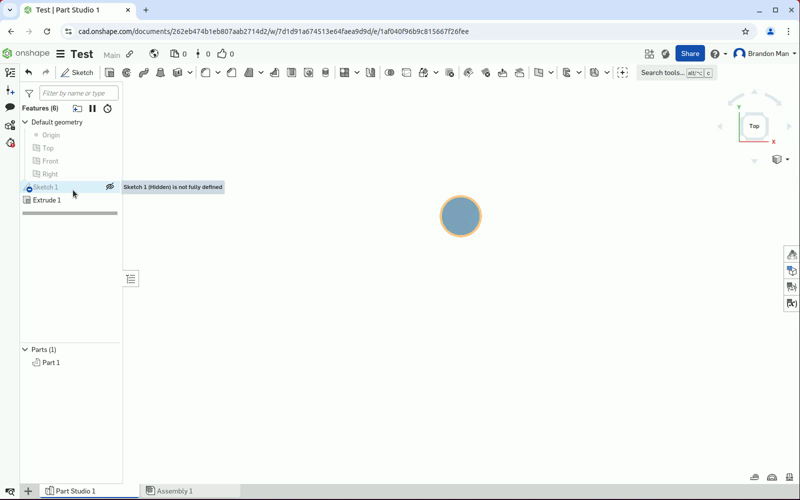
click(73, 189)
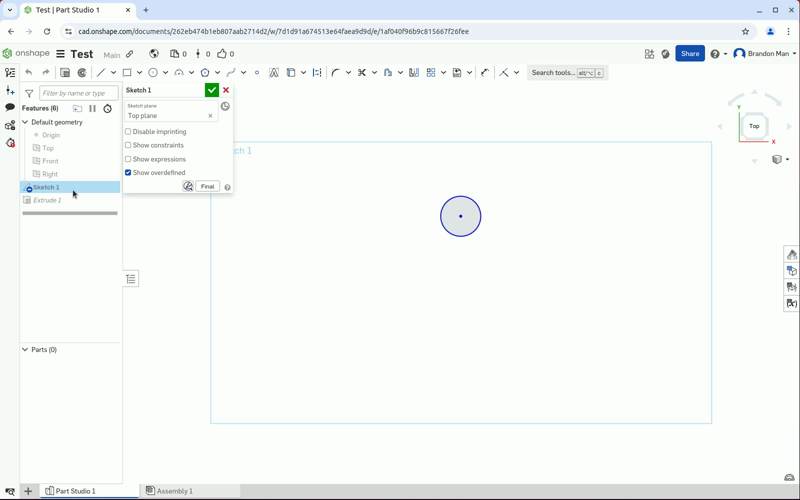
mouse_move(229, 92)
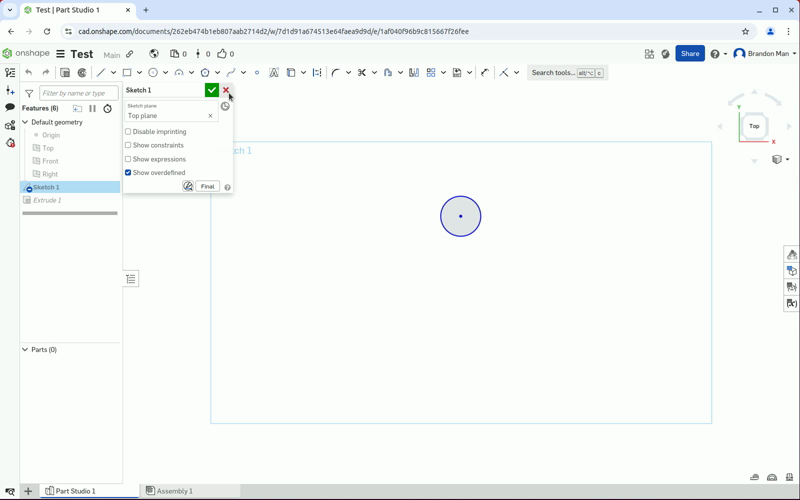
click(229, 92)
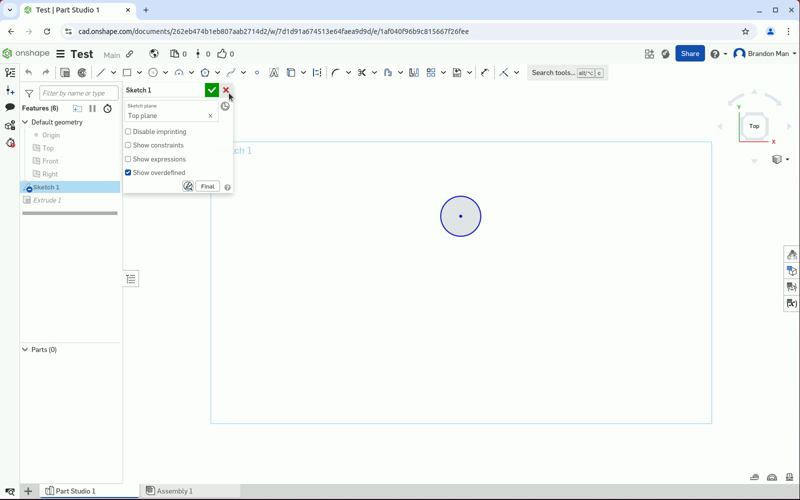
key(shift+s)
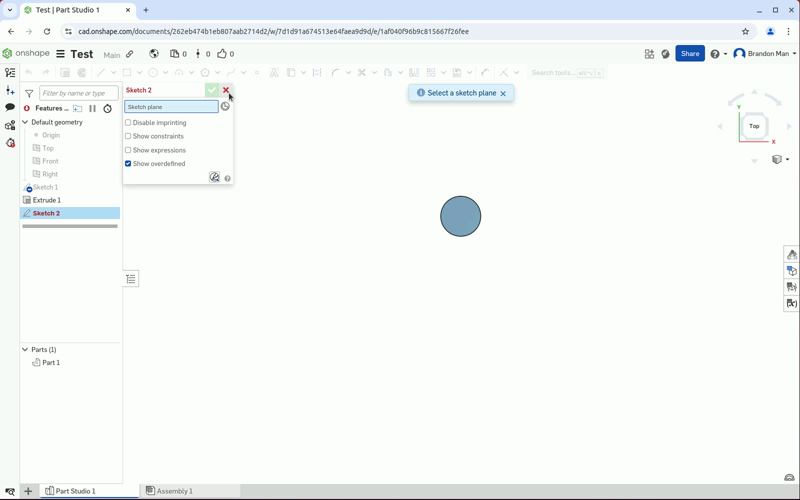
mouse_move(73, 150)
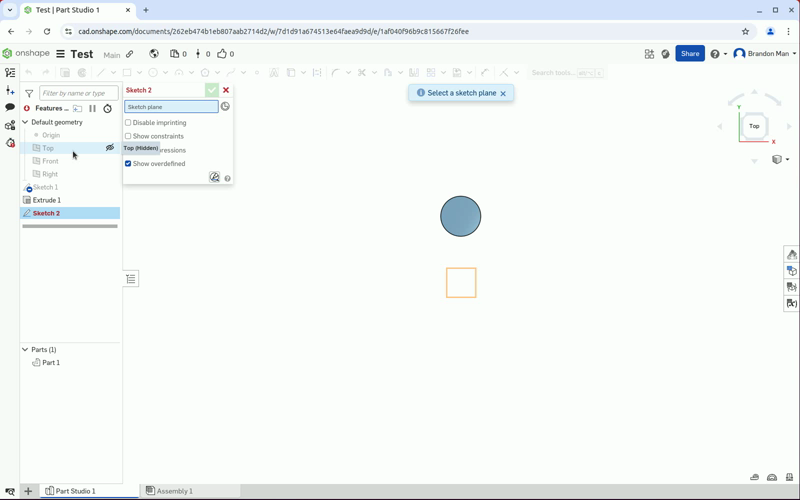
click(73, 150)
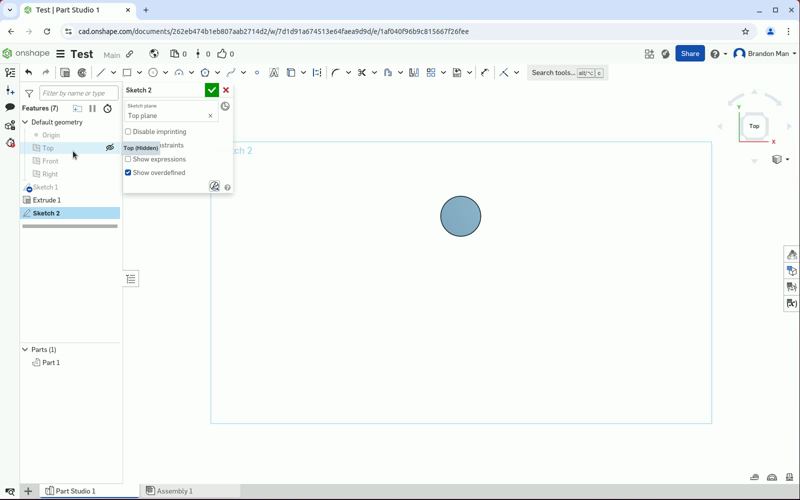
mouse_move(73, 352)
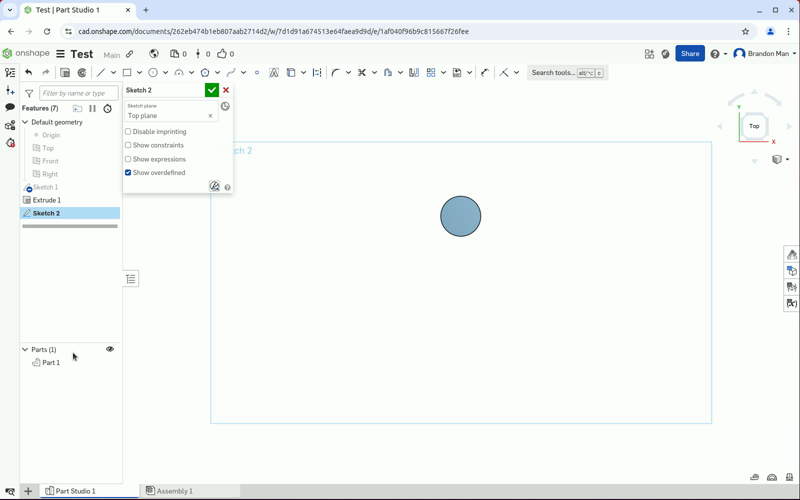
key(y)
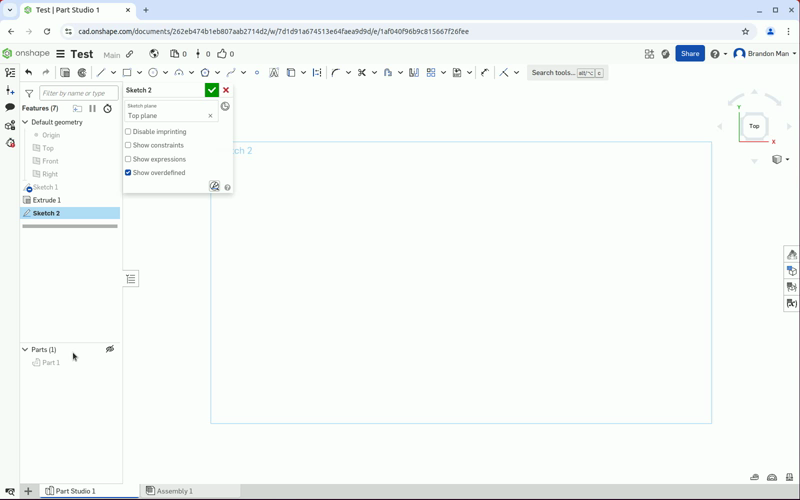
key(c)
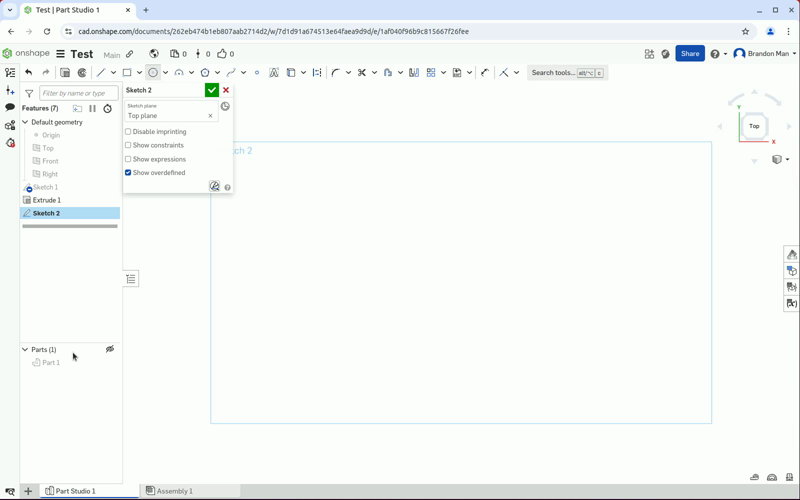
key_down(shift)
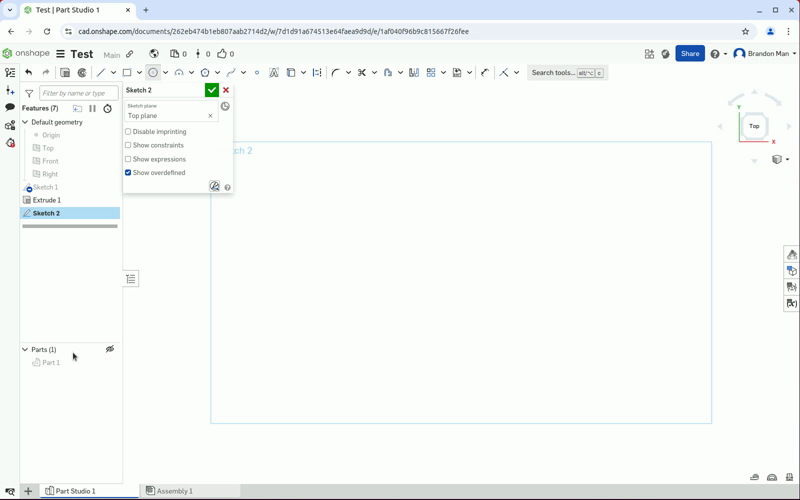
mouse_move(461, 282)
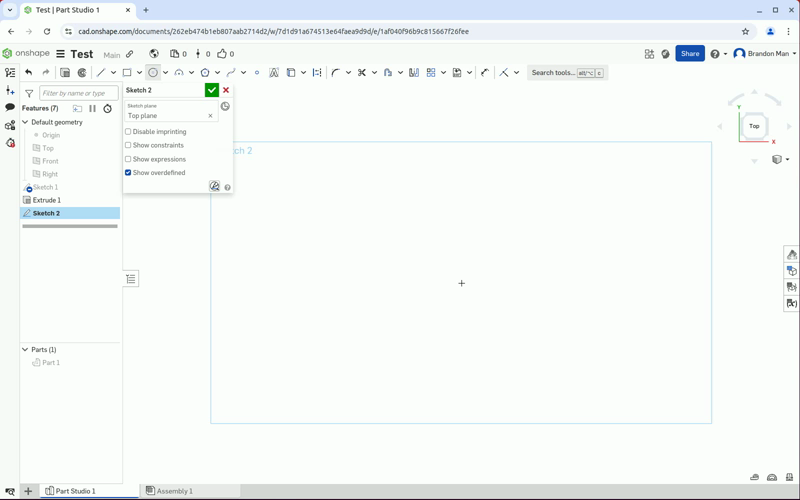
click(461, 282)
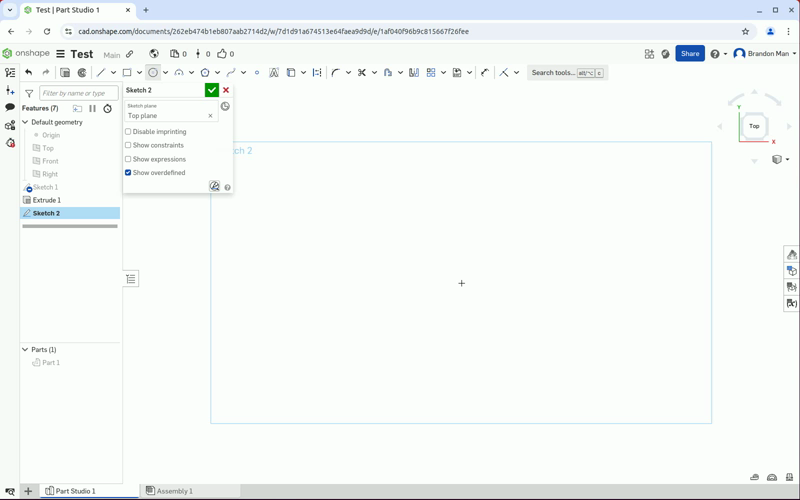
key_up(shift)
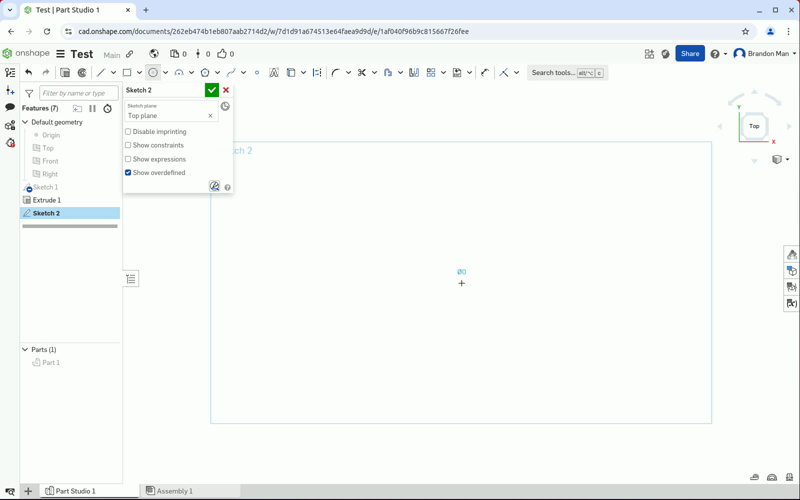
mouse_move(480, 282)
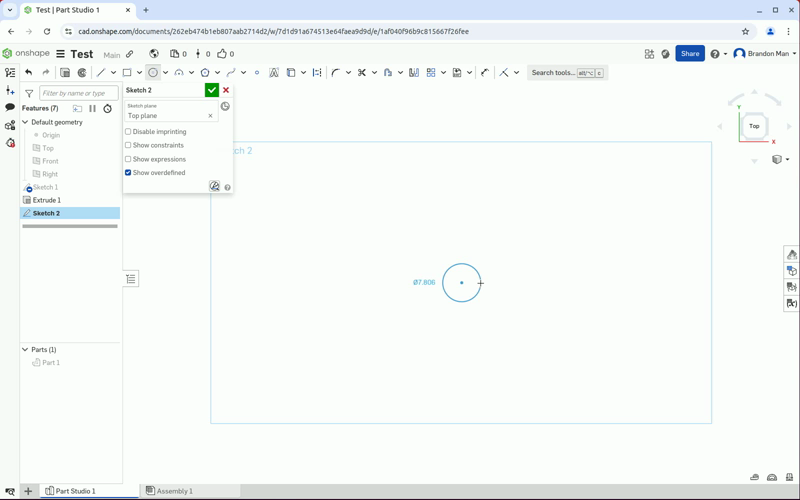
click(480, 282)
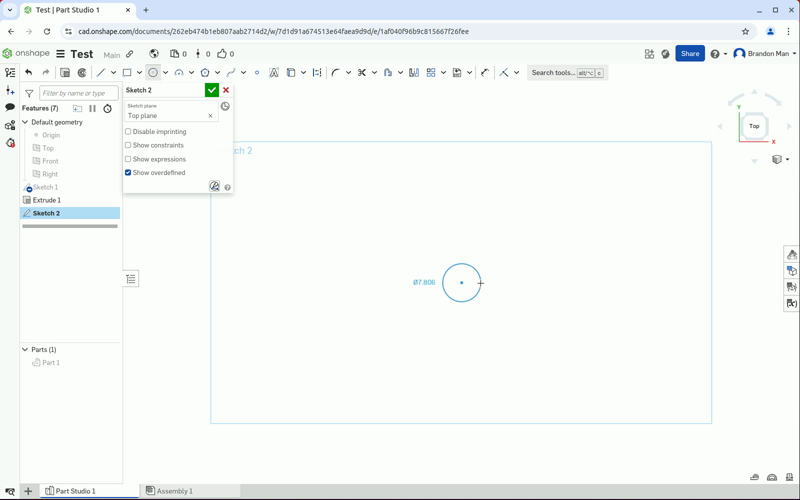
key(esc)
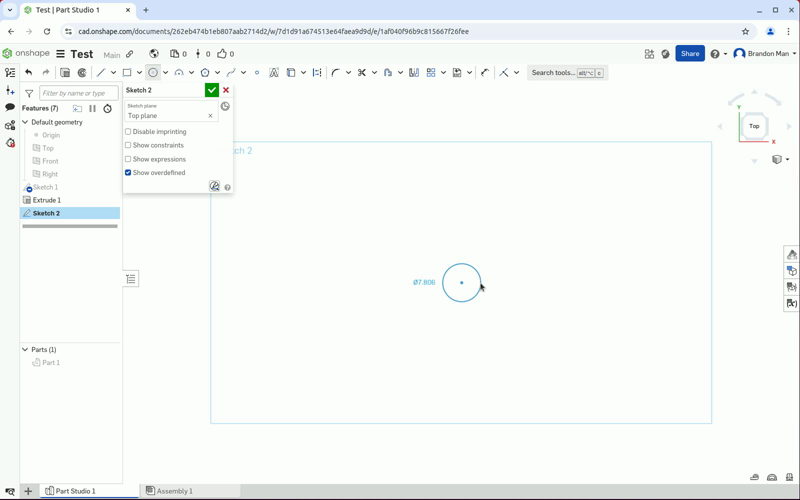
mouse_move(451, 271)
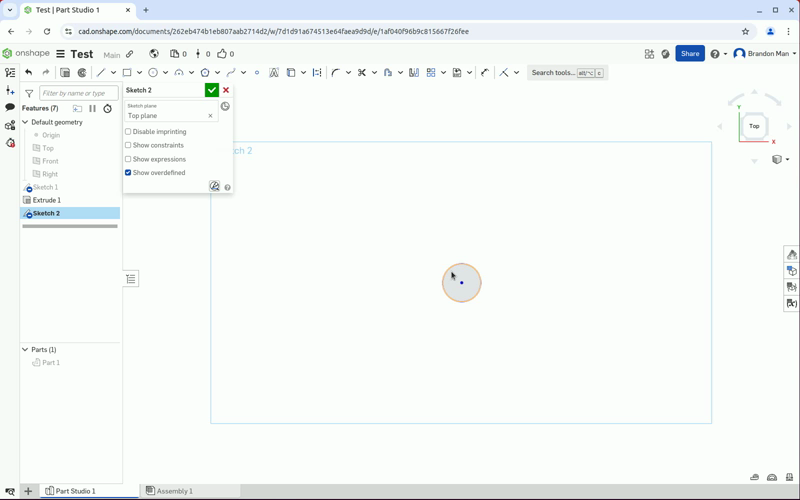
scroll(6)
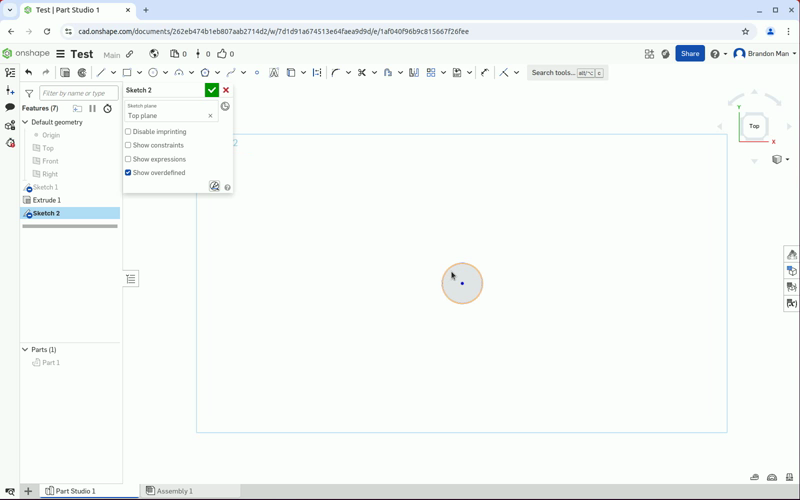
scroll(6)
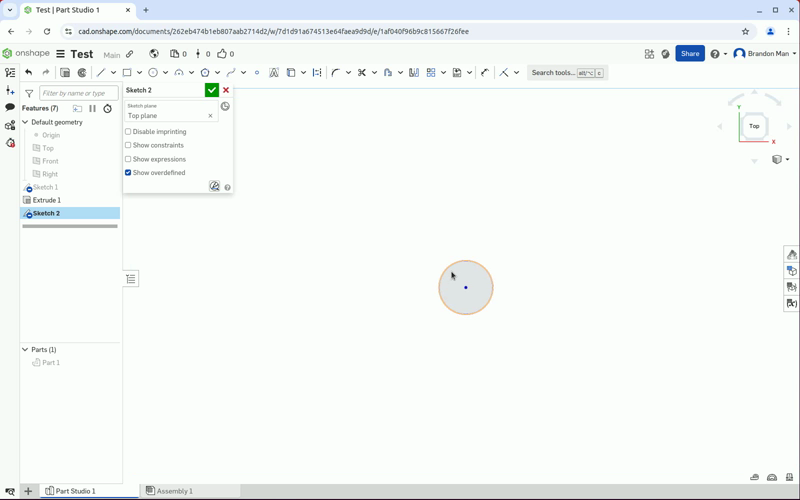
scroll(6)
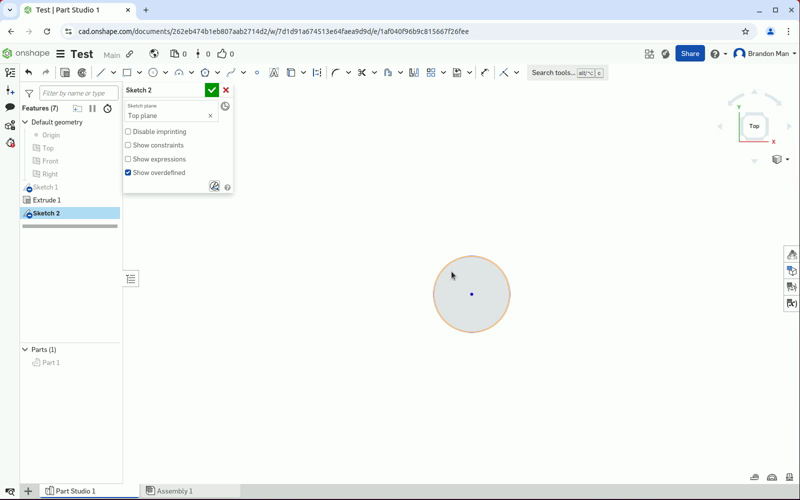
scroll(6)
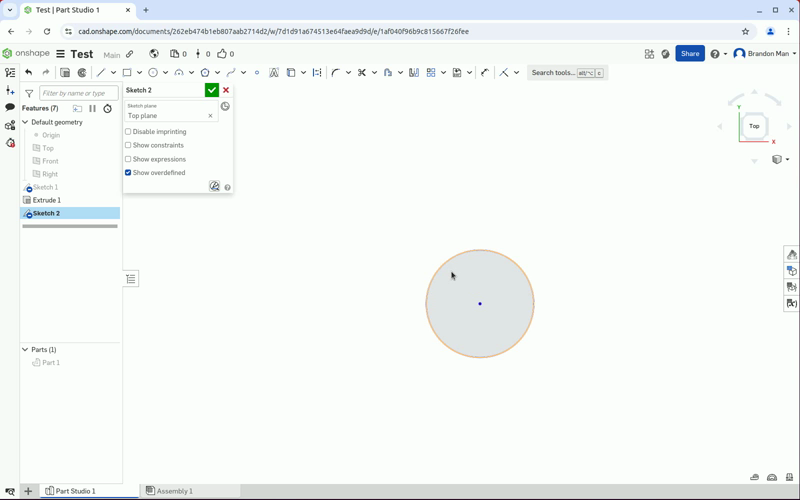
scroll(6)
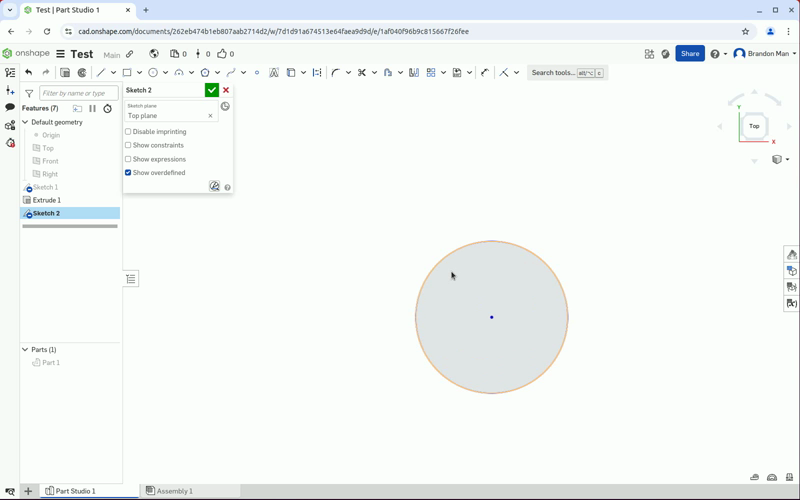
scroll(6)
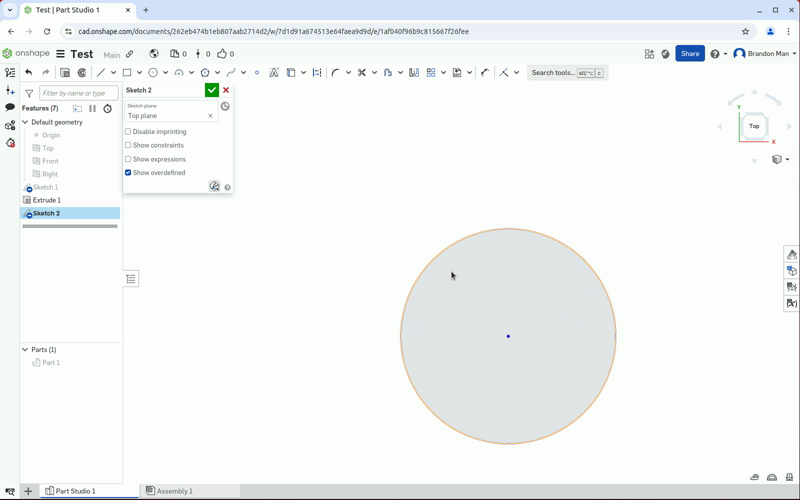
scroll(6)
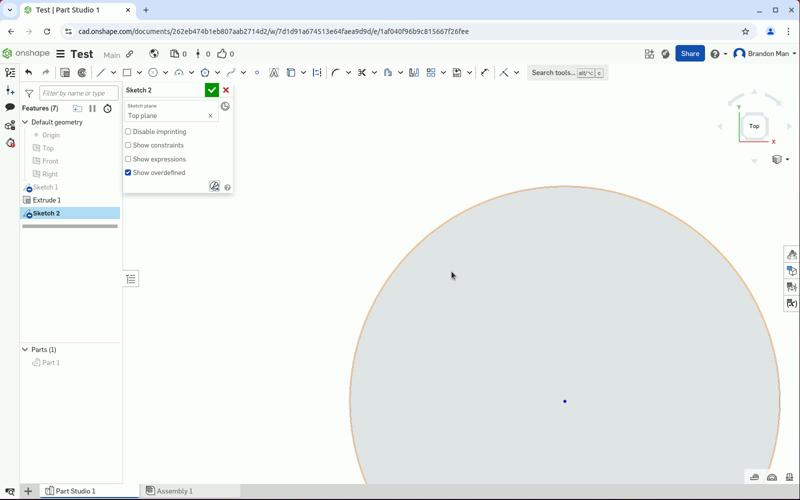
click(451, 271)
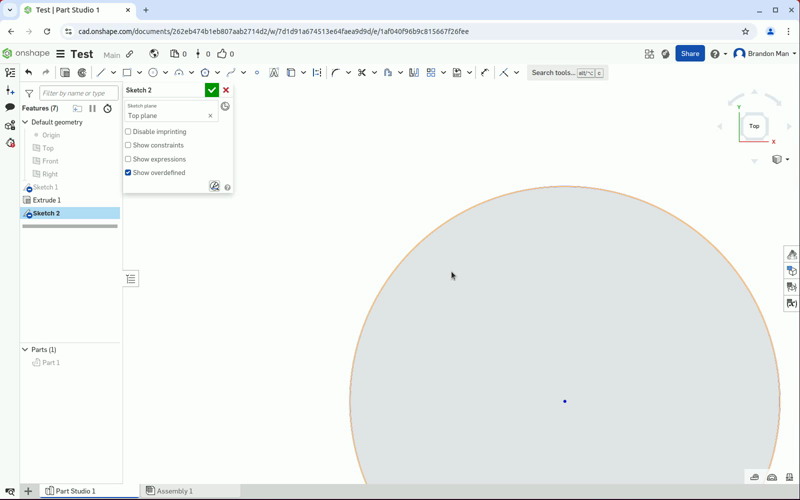
scroll(-6)
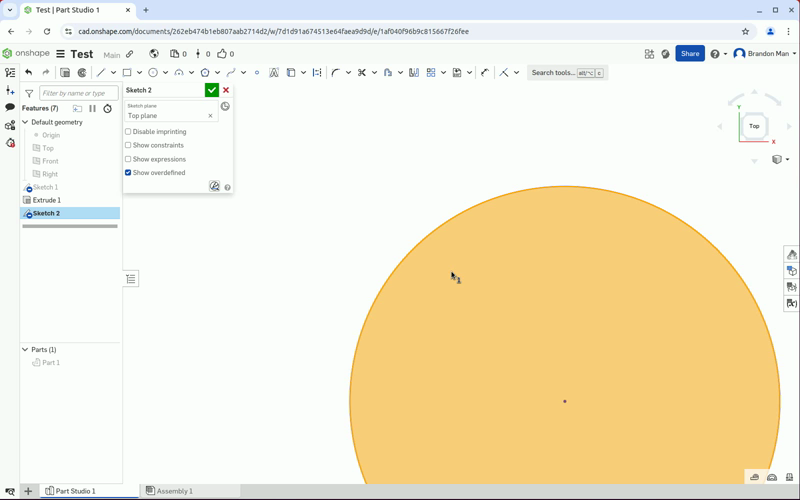
scroll(-6)
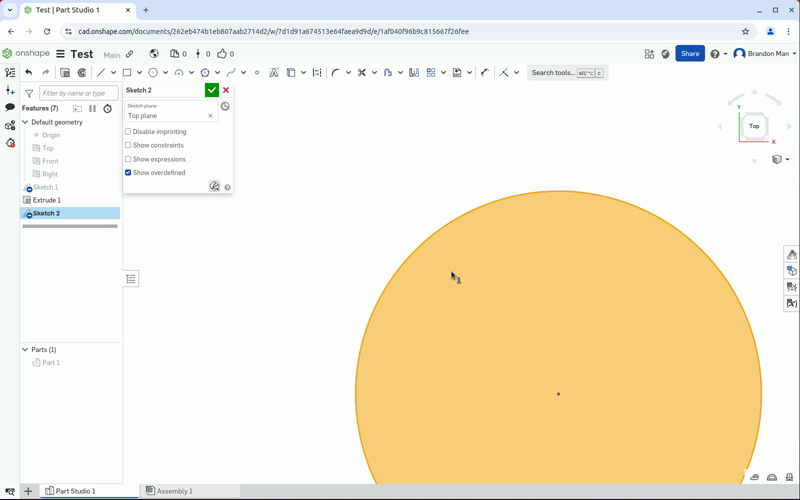
scroll(-6)
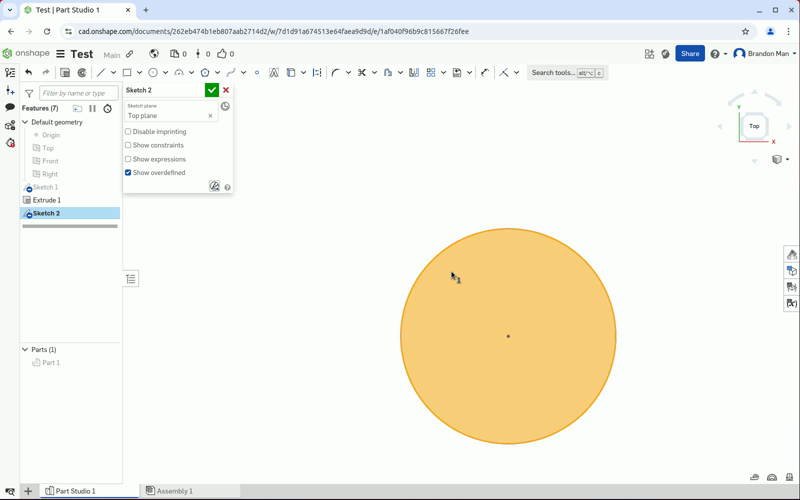
scroll(-6)
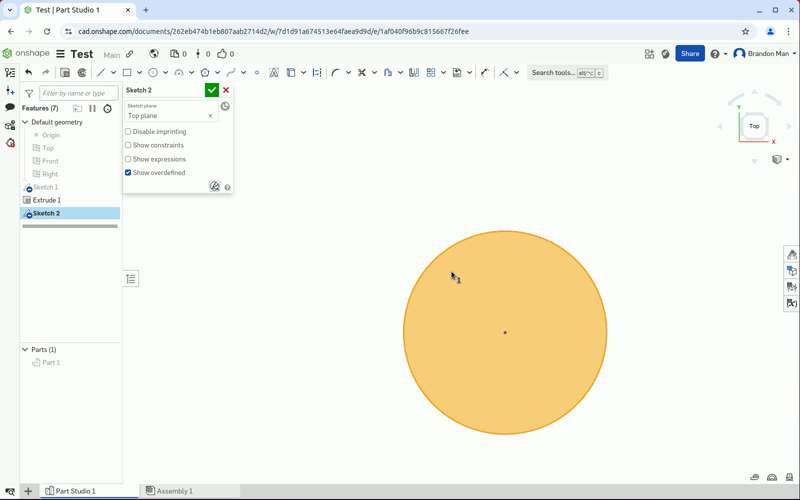
scroll(-6)
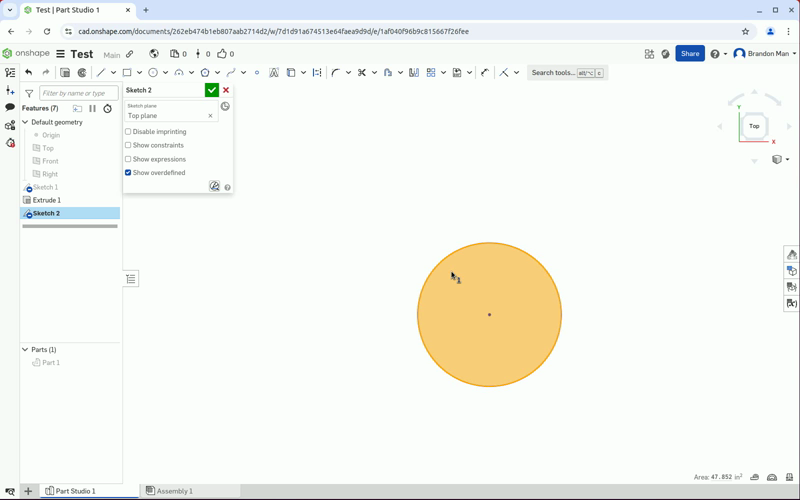
scroll(-6)
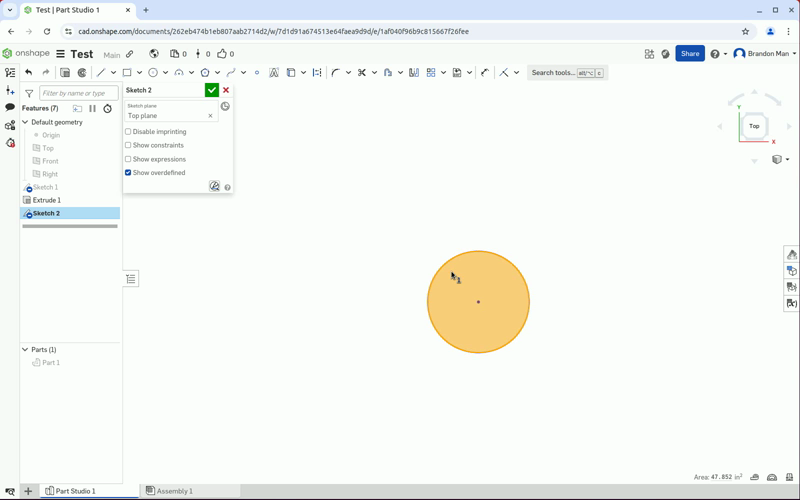
scroll(-6)
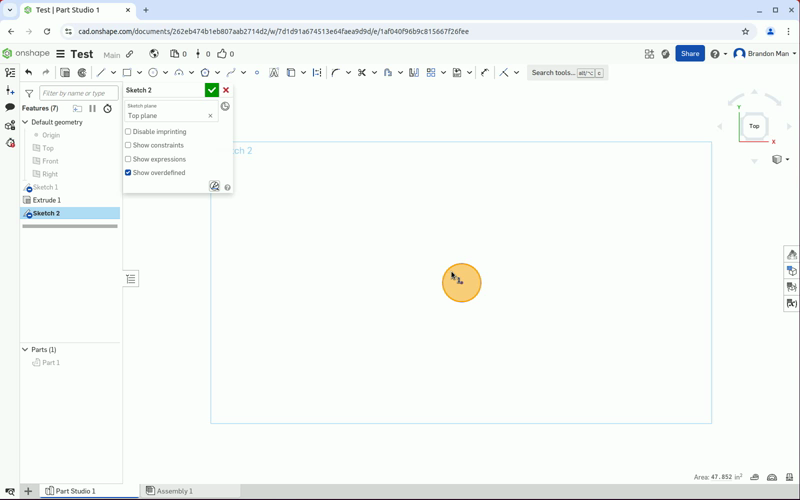
mouse_move(73, 352)
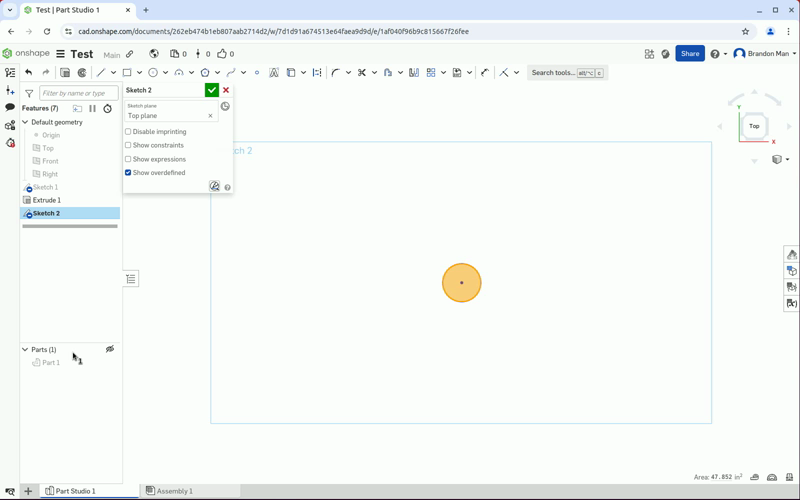
key(shift+y)
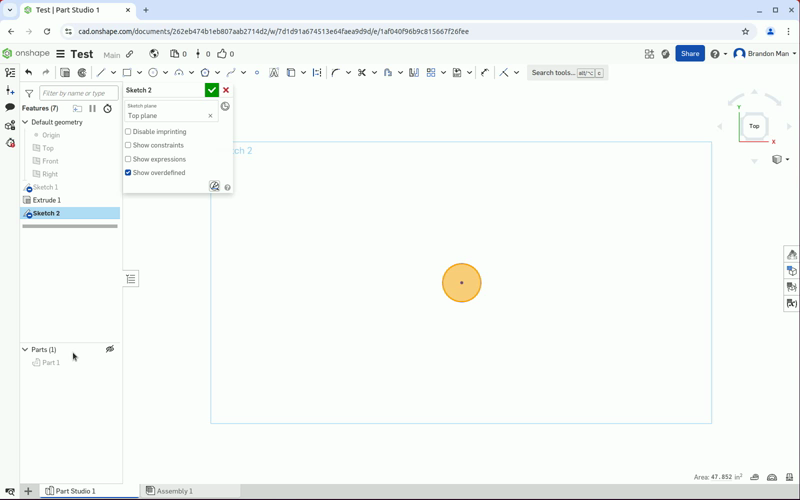
key(shift+e)
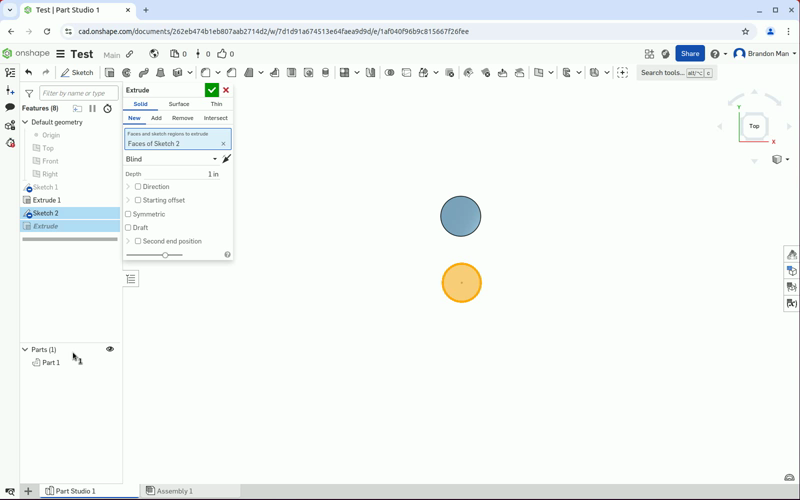
mouse_move(143, 106)
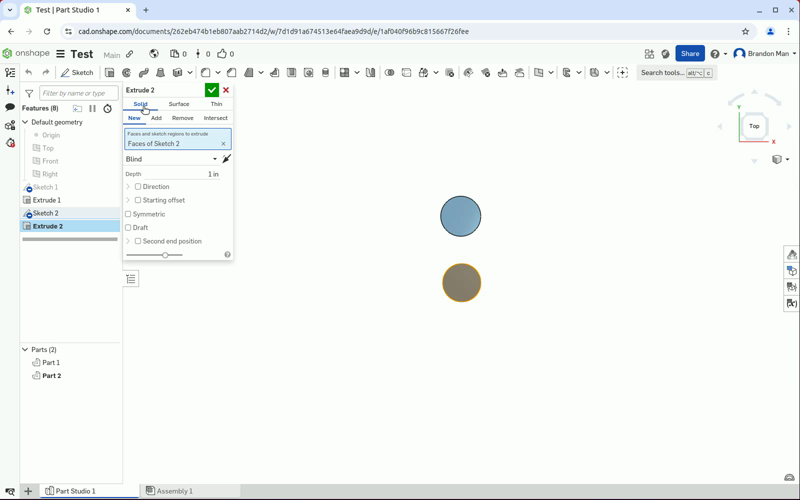
click(143, 106)
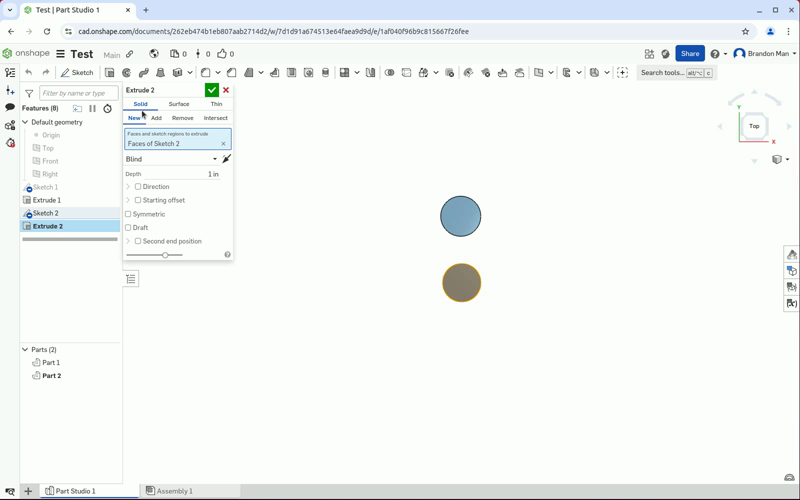
mouse_move(137, 120)
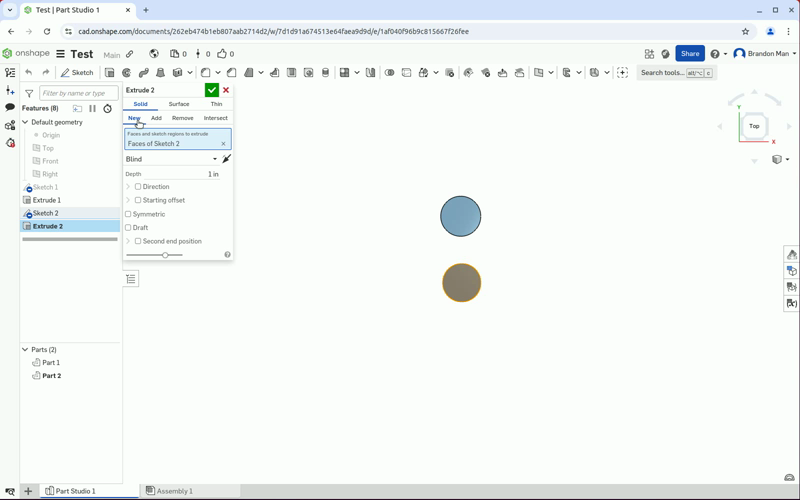
click(137, 120)
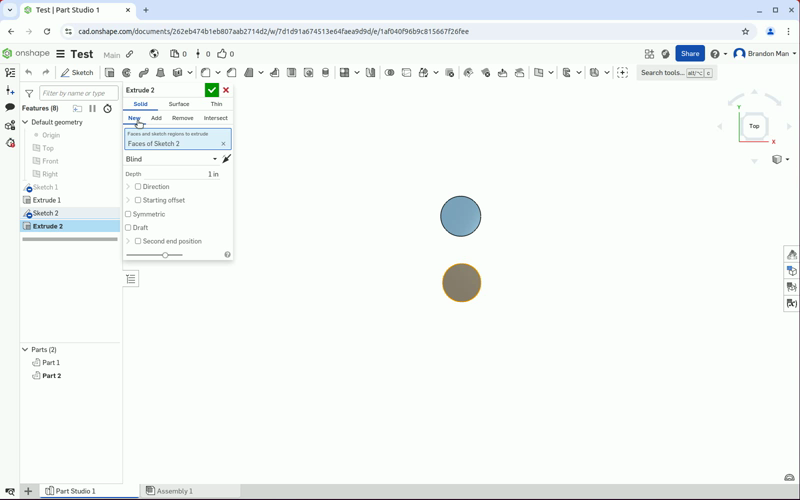
key(tab, 4)
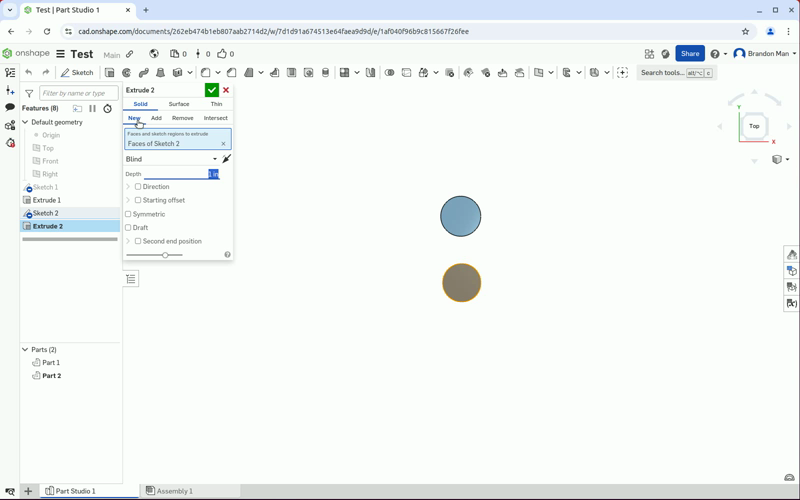
text(23.108)
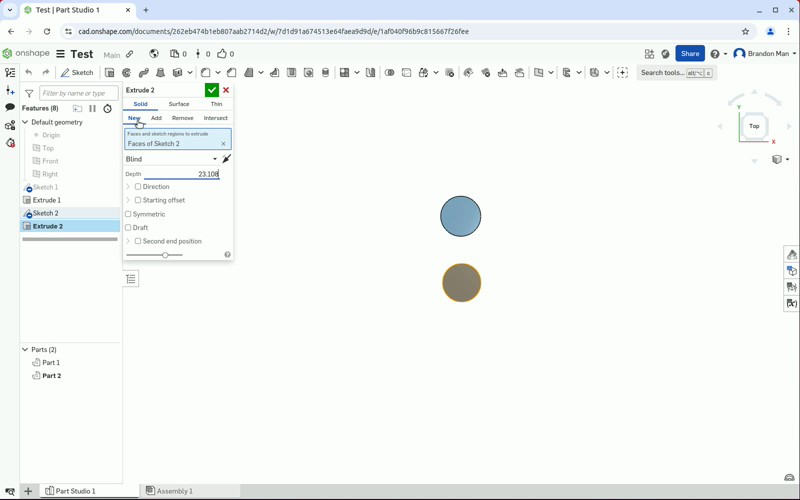
key(enter)
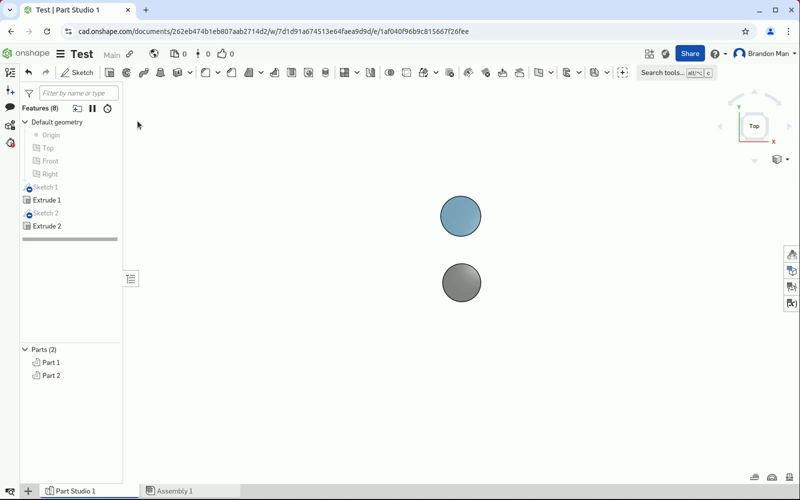
key(shift+h)
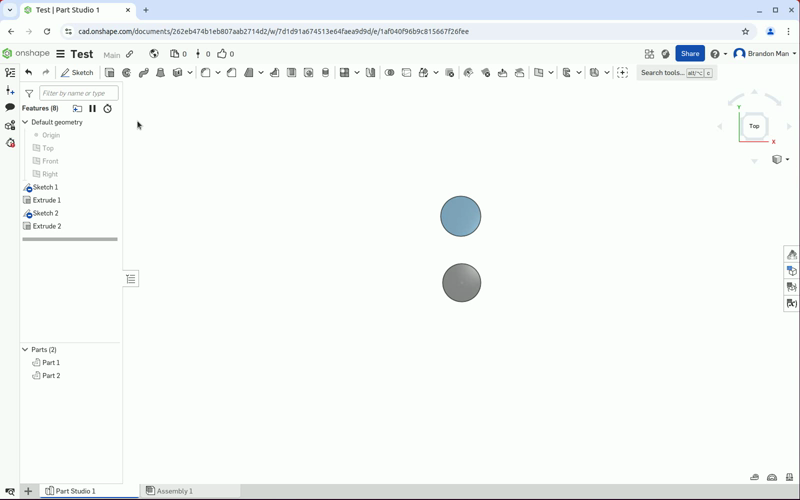
key(shift+h)
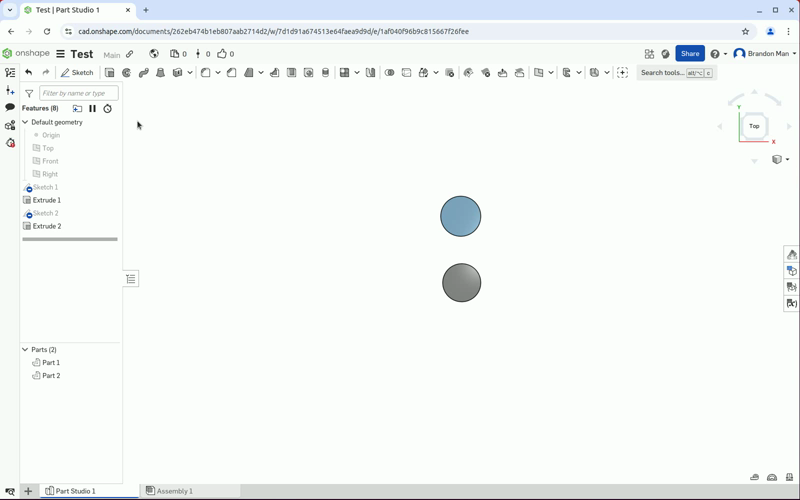
mouse_move(73, 189)
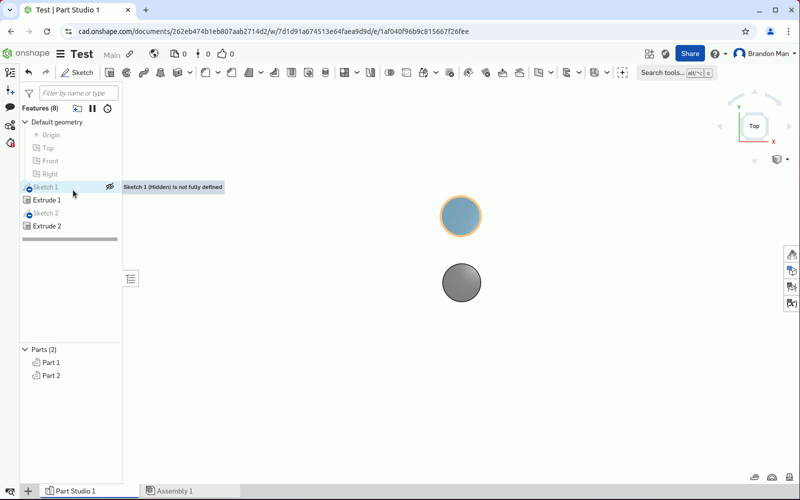
click(73, 189)
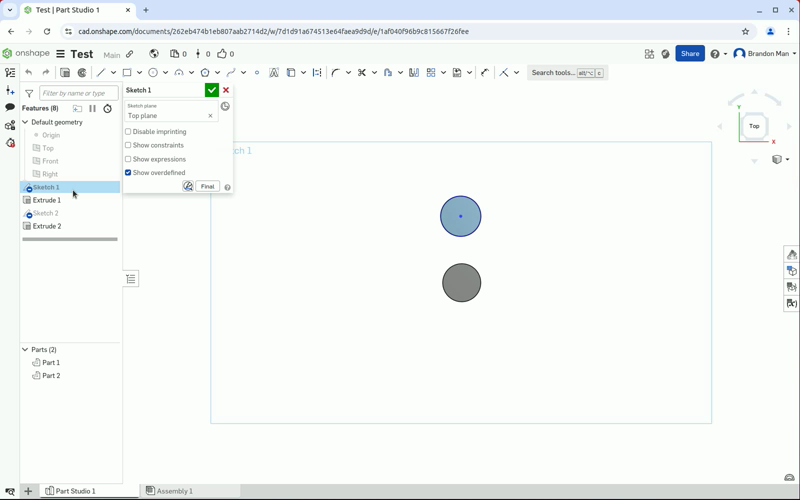
mouse_move(229, 92)
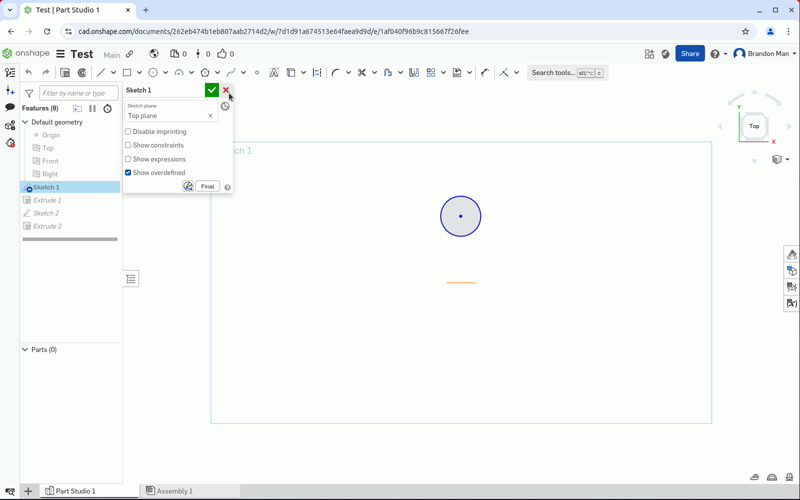
click(229, 92)
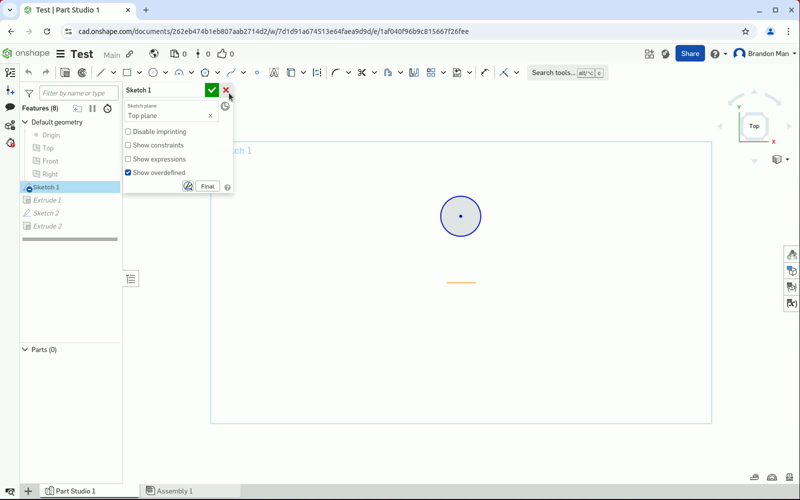
key(shift+s)
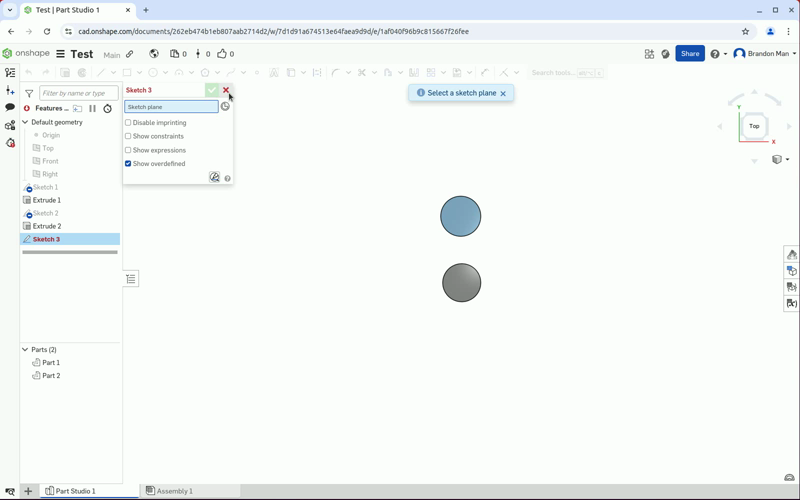
mouse_move(73, 150)
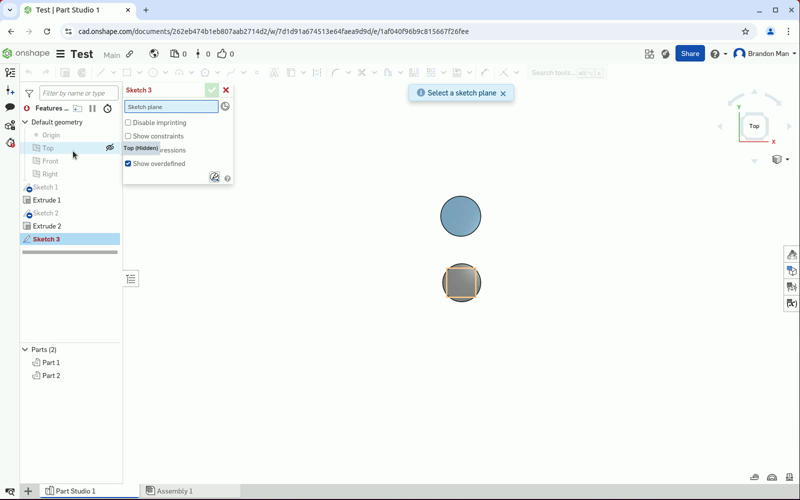
click(73, 150)
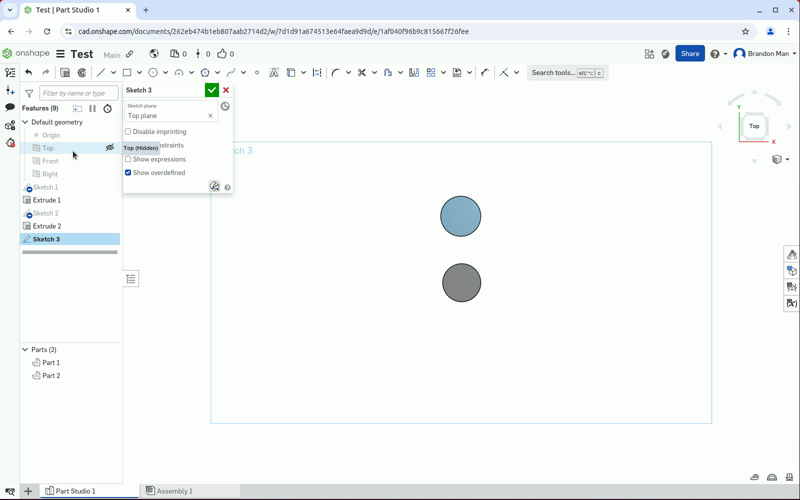
mouse_move(73, 352)
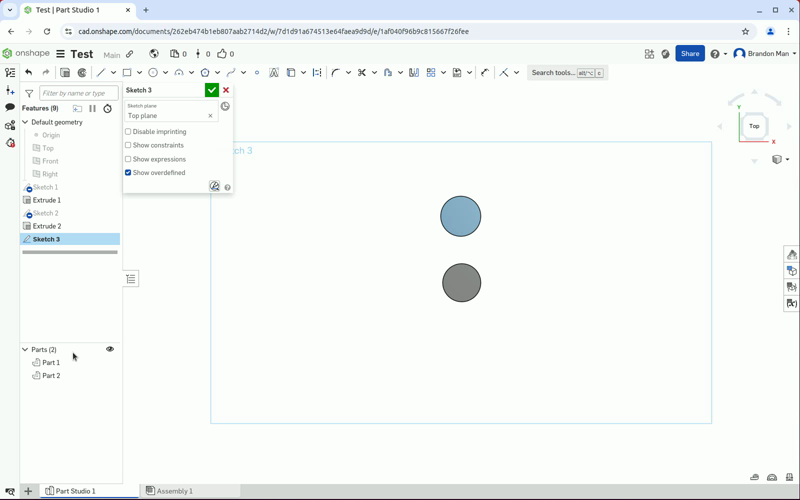
key(y)
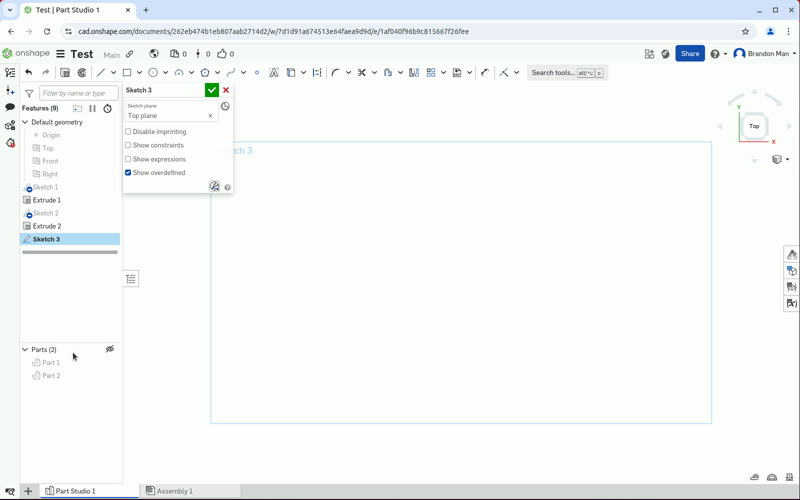
key(c)
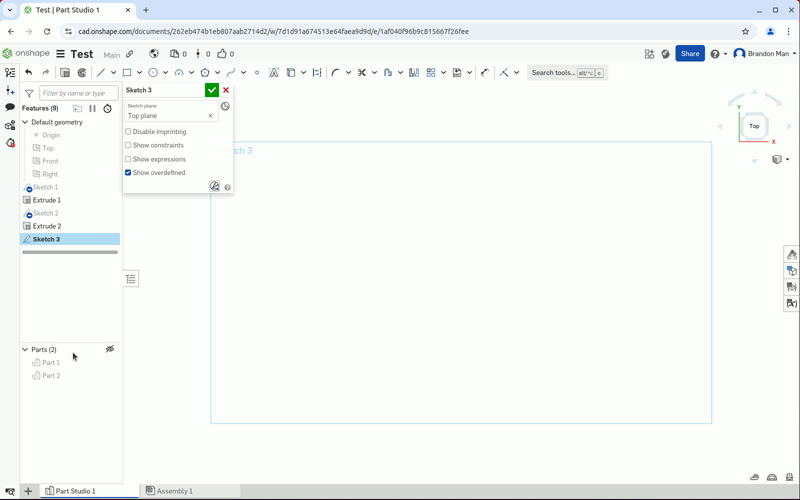
key_down(shift)
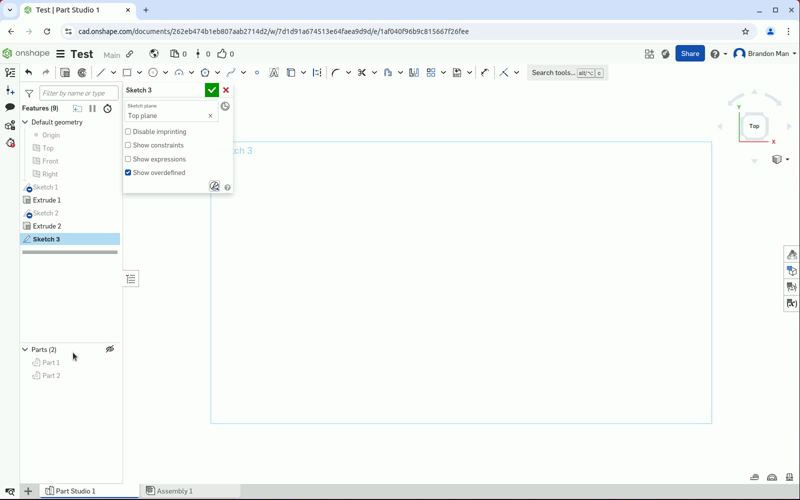
mouse_move(525, 337)
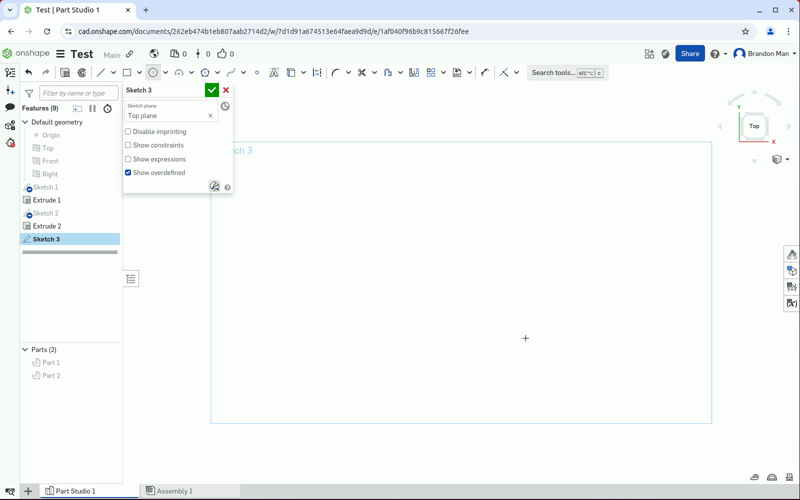
click(525, 337)
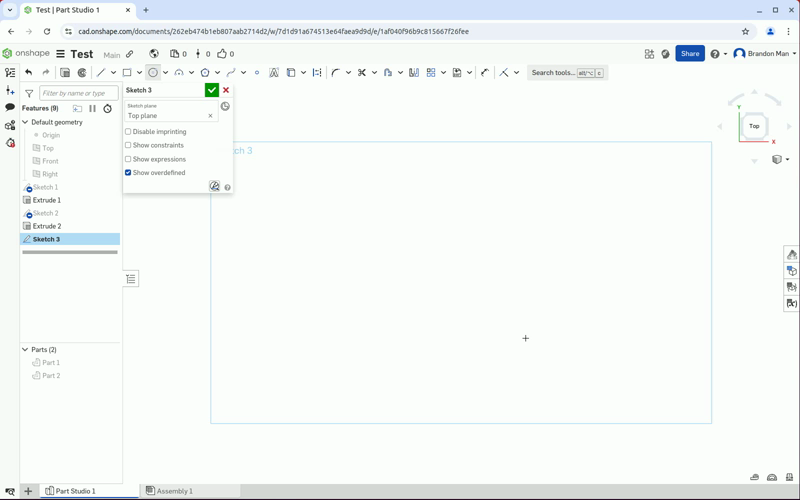
key_up(shift)
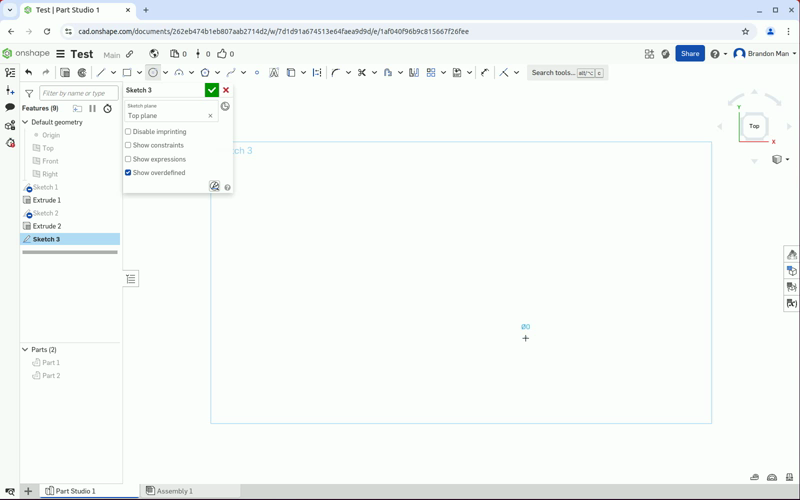
mouse_move(544, 337)
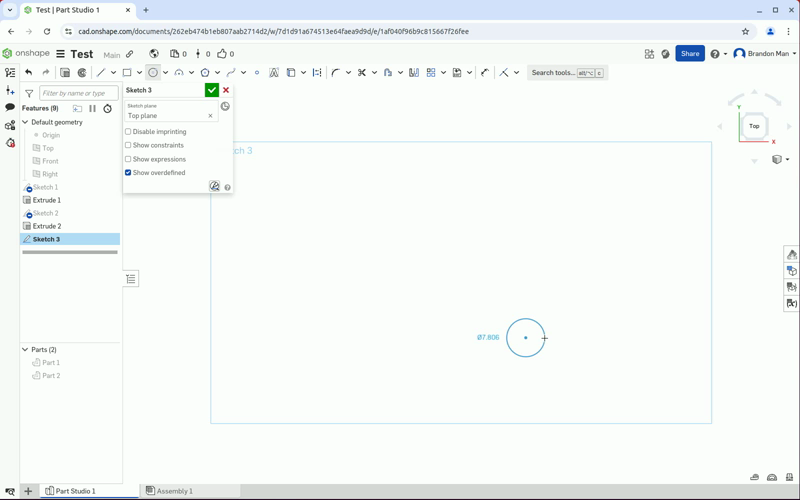
click(544, 337)
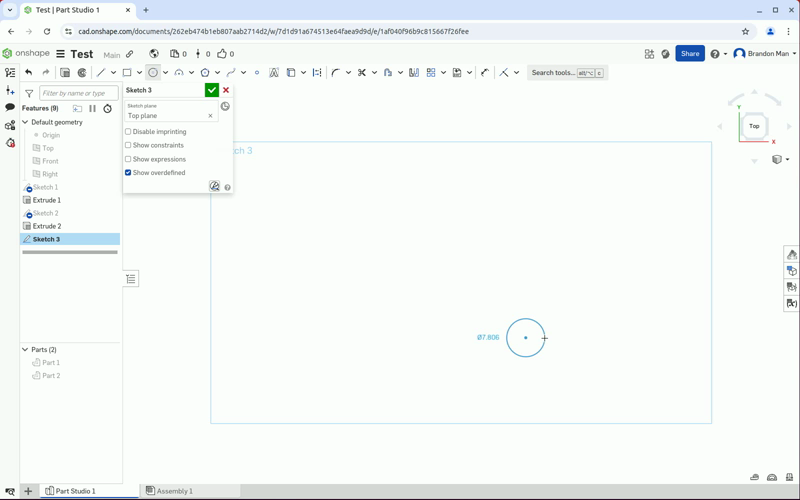
key(esc)
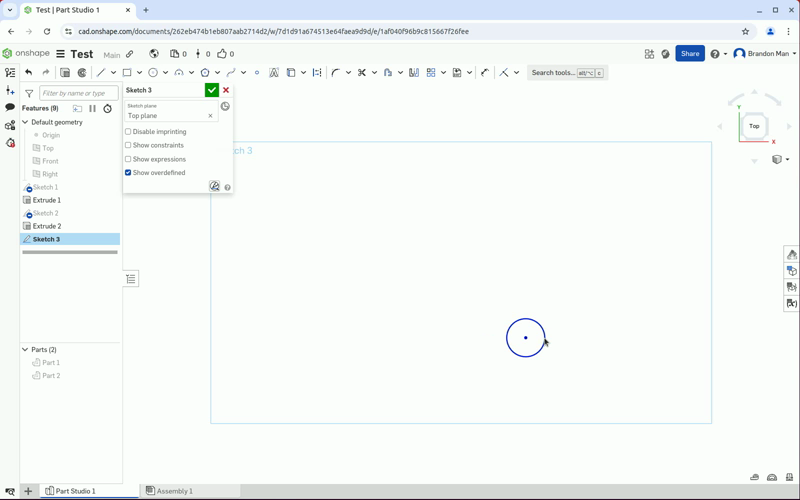
mouse_move(515, 336)
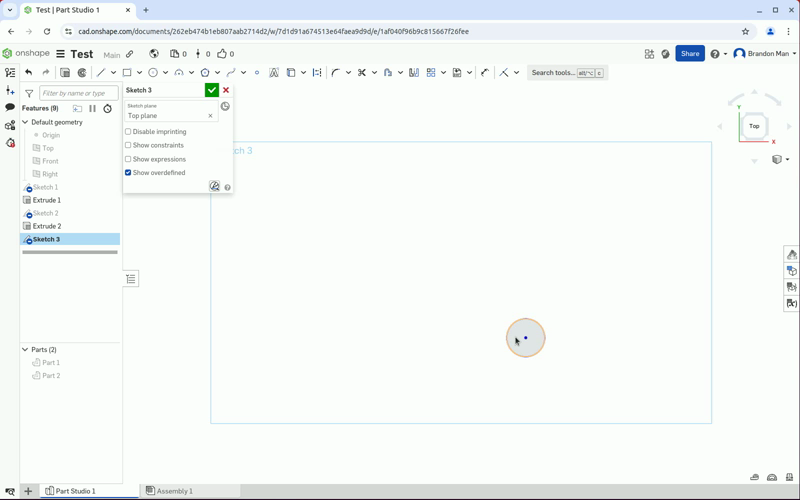
scroll(6)
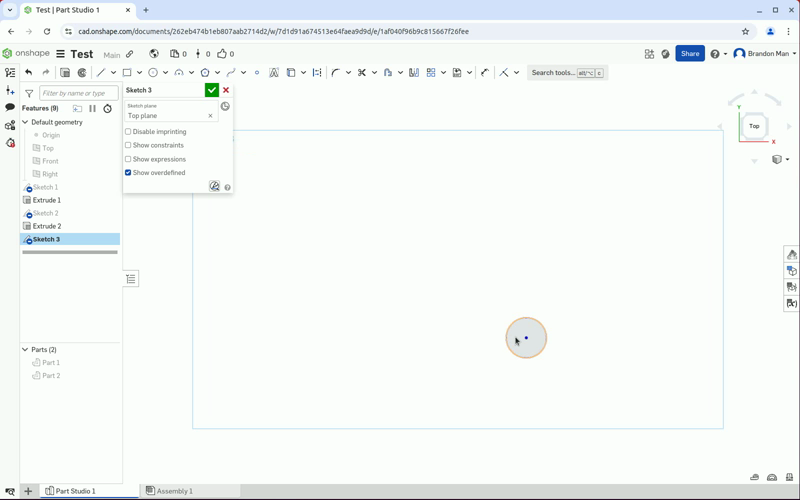
scroll(6)
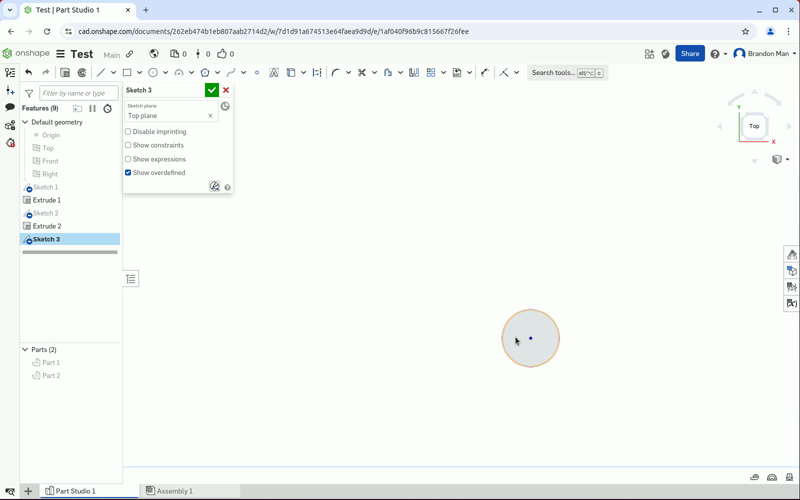
scroll(6)
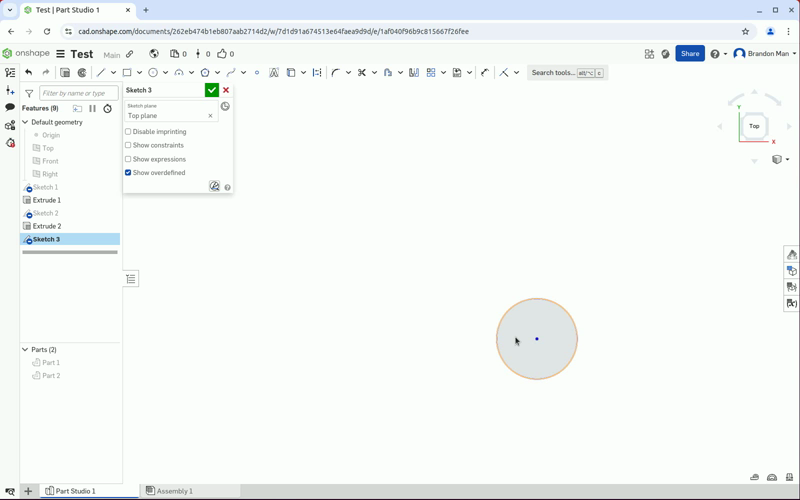
scroll(6)
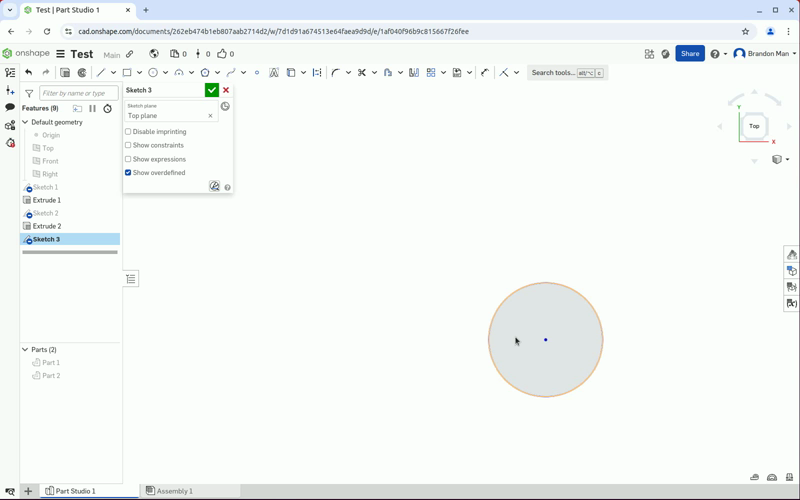
scroll(6)
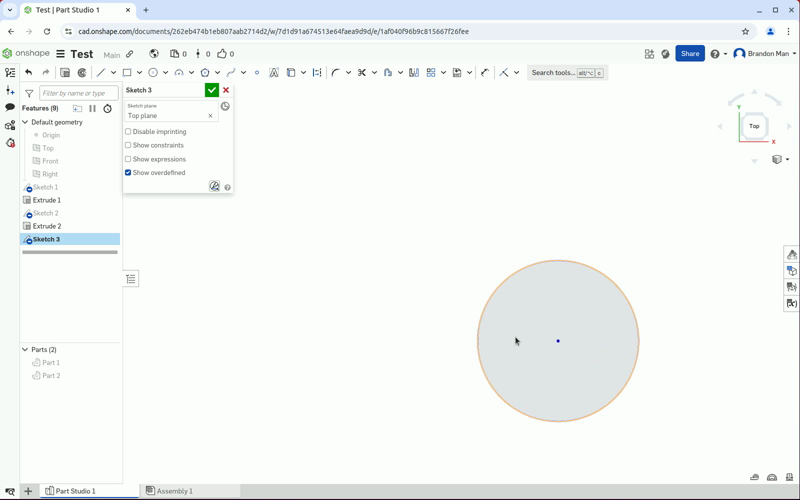
scroll(6)
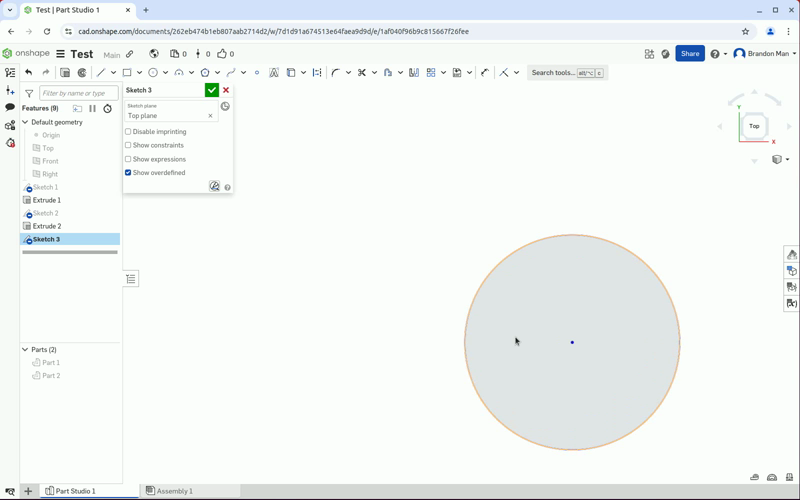
scroll(6)
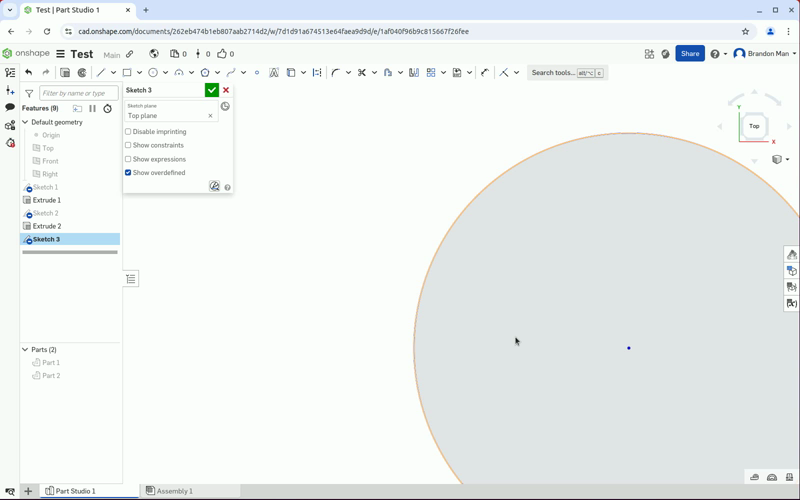
click(515, 336)
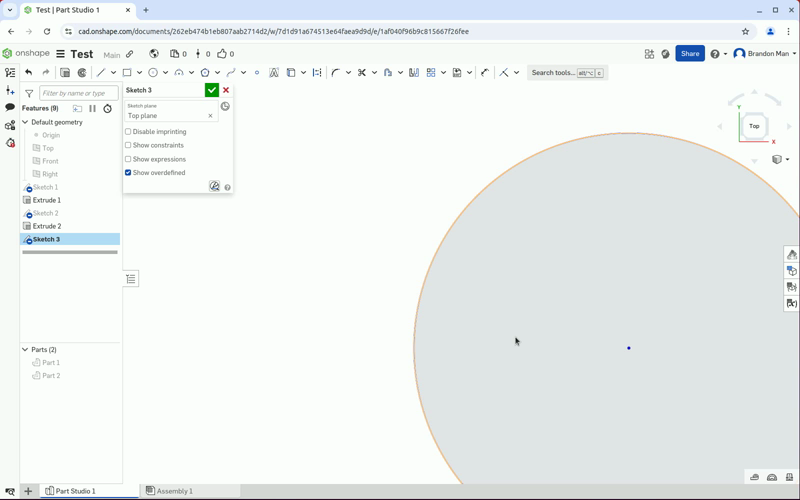
scroll(-6)
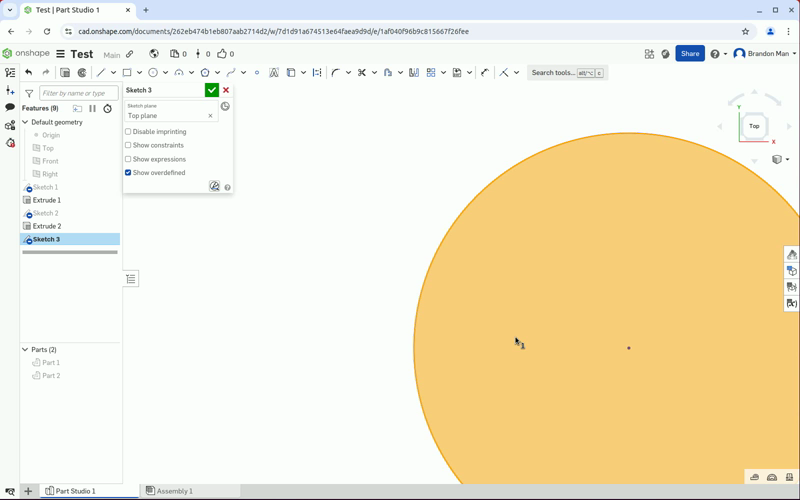
scroll(-6)
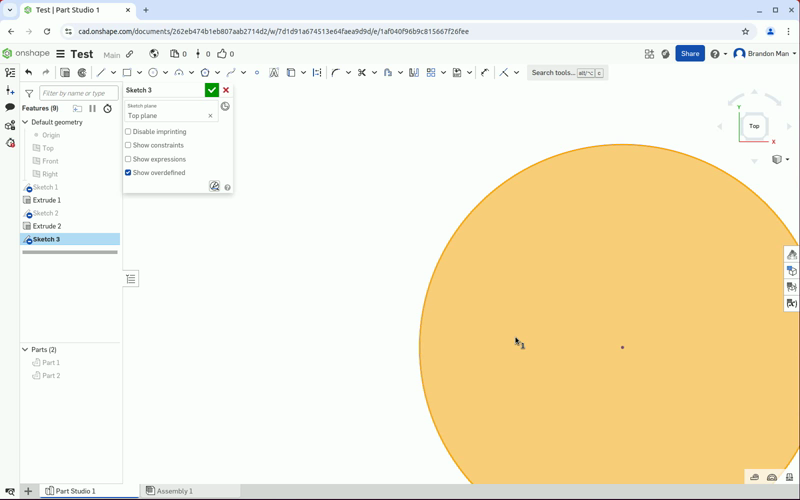
scroll(-6)
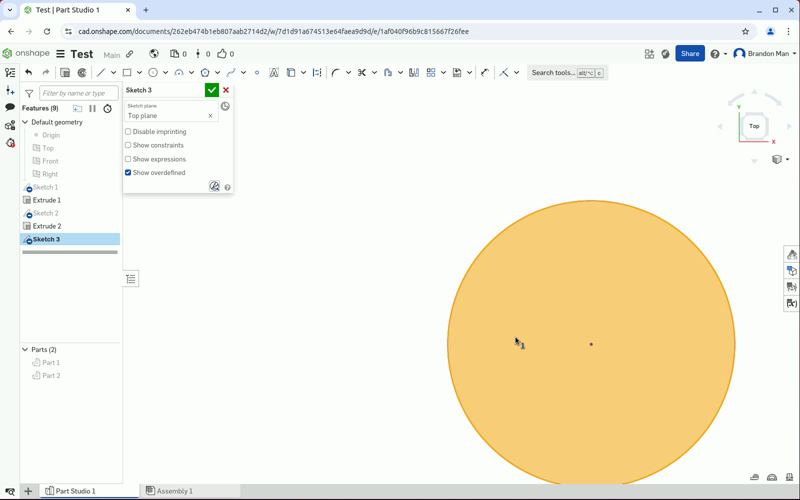
scroll(-6)
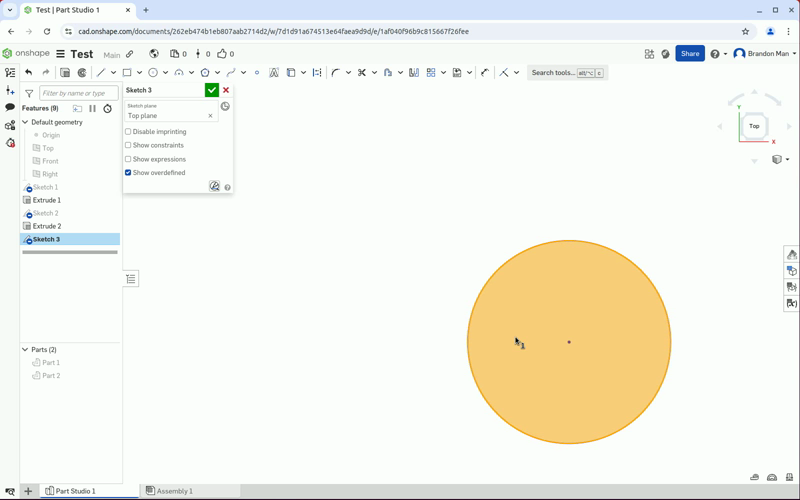
scroll(-6)
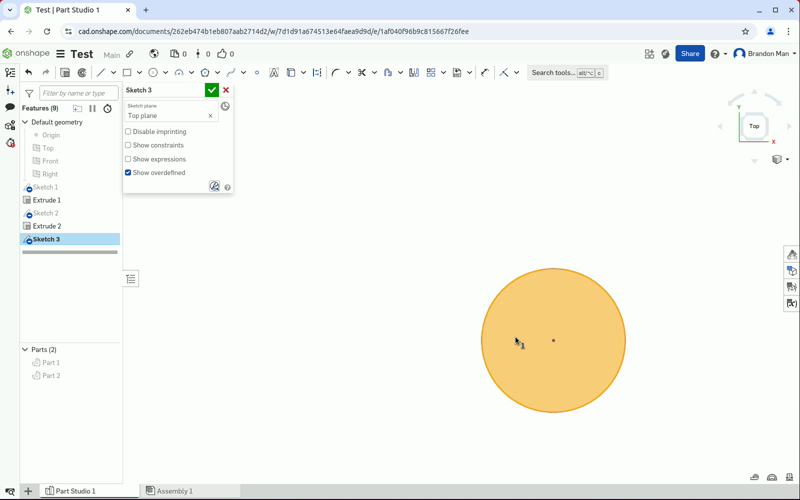
scroll(-6)
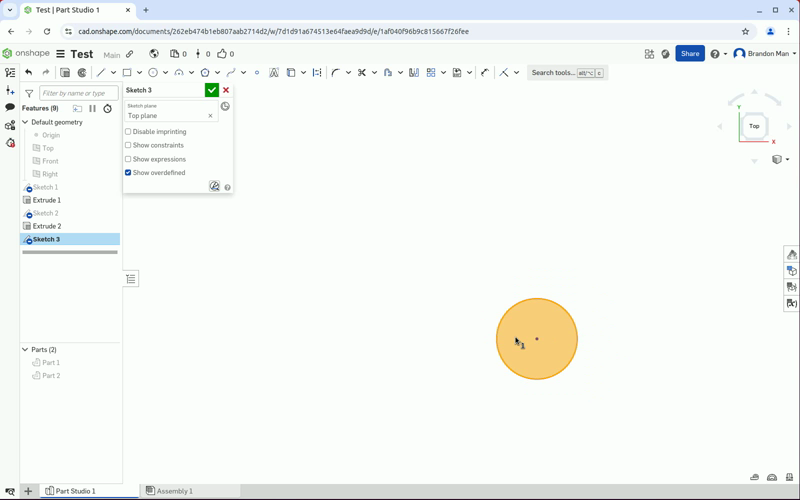
scroll(-6)
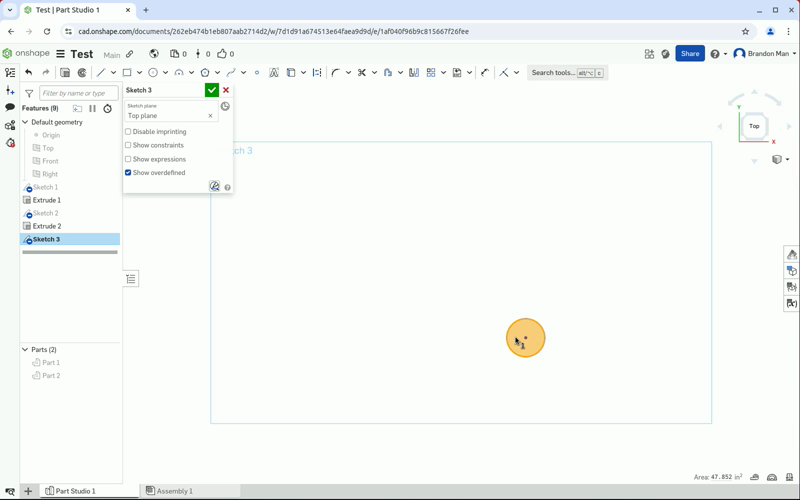
mouse_move(73, 352)
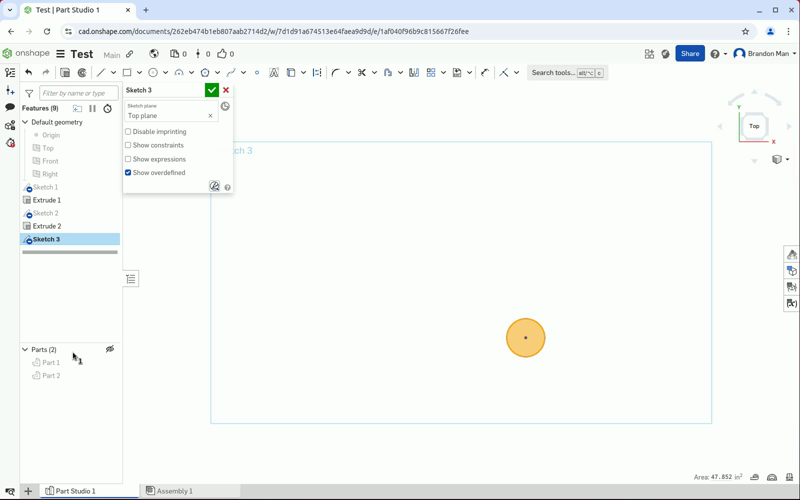
key(shift+y)
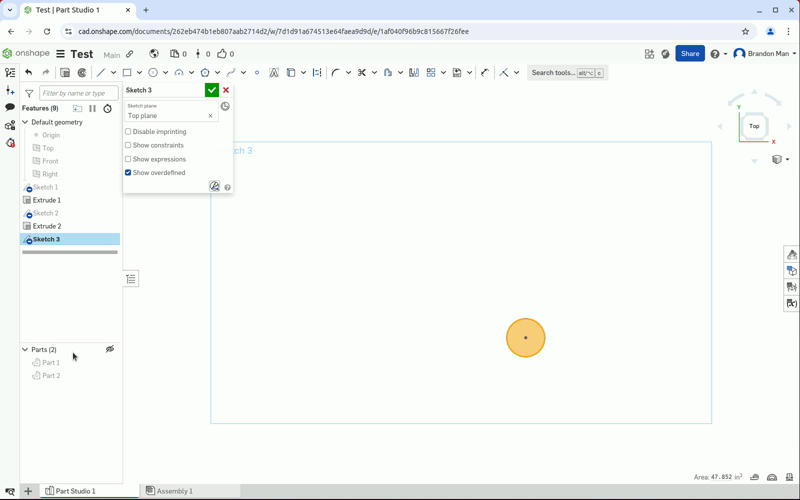
key(shift+e)
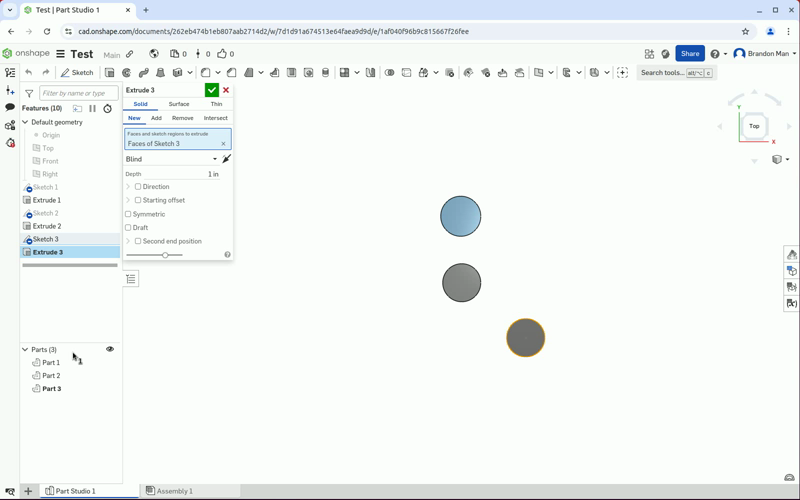
mouse_move(143, 106)
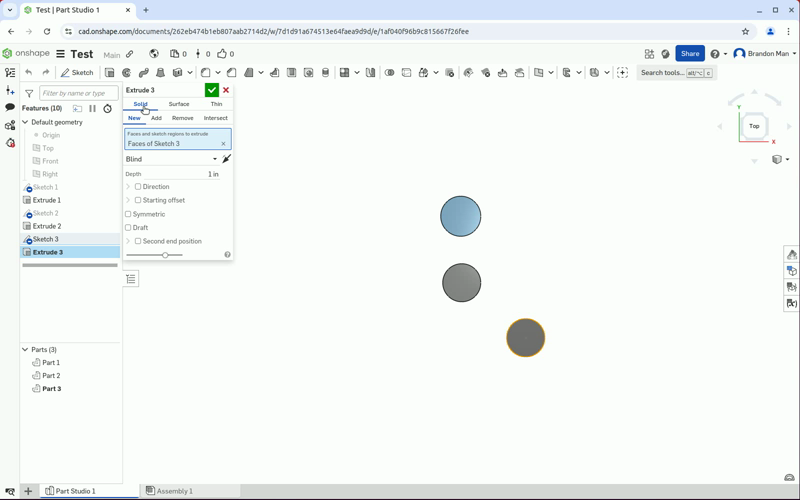
click(143, 106)
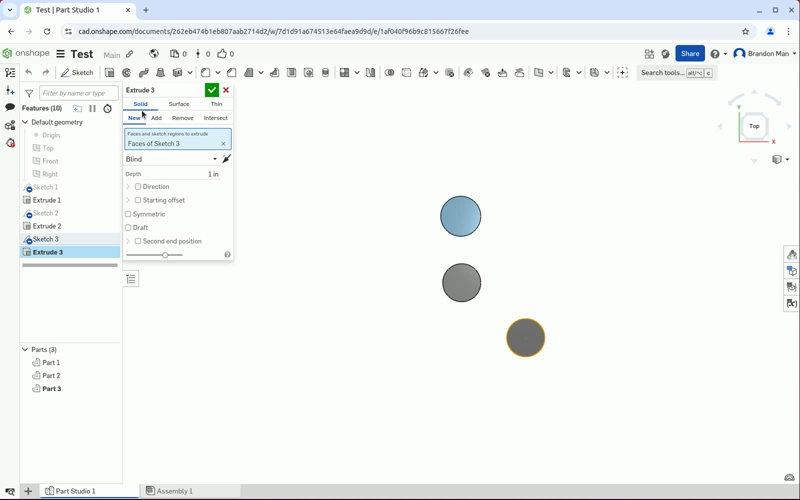
mouse_move(137, 120)
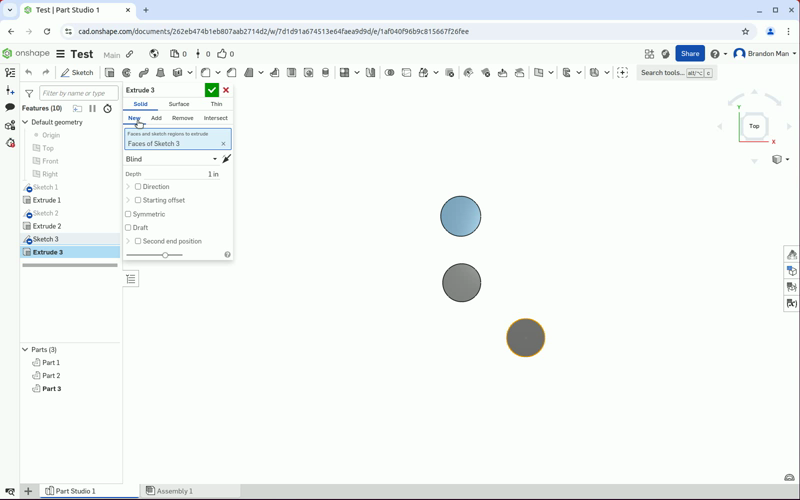
click(137, 120)
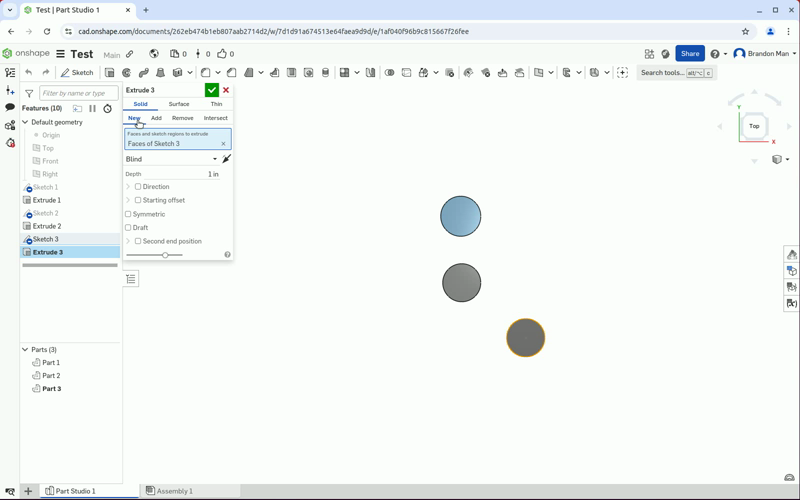
key(tab, 4)
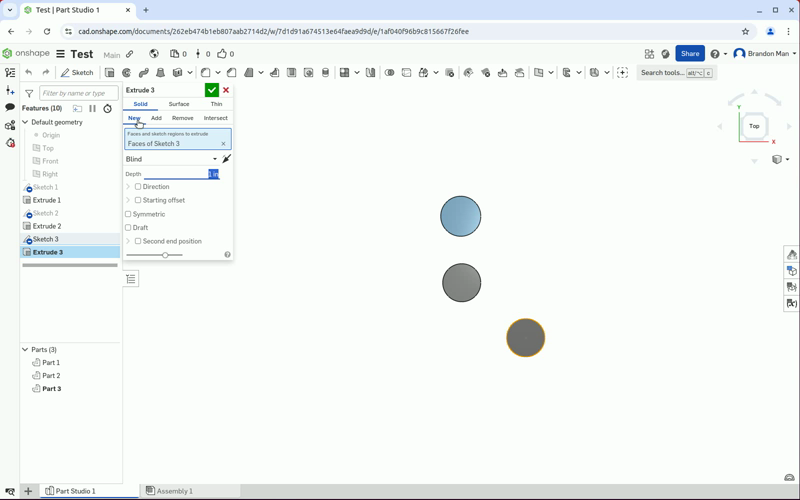
text(23.108)
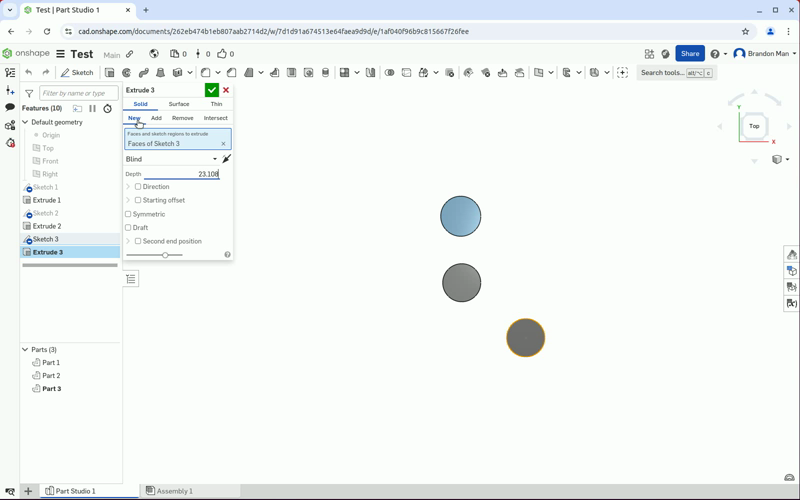
key(enter)
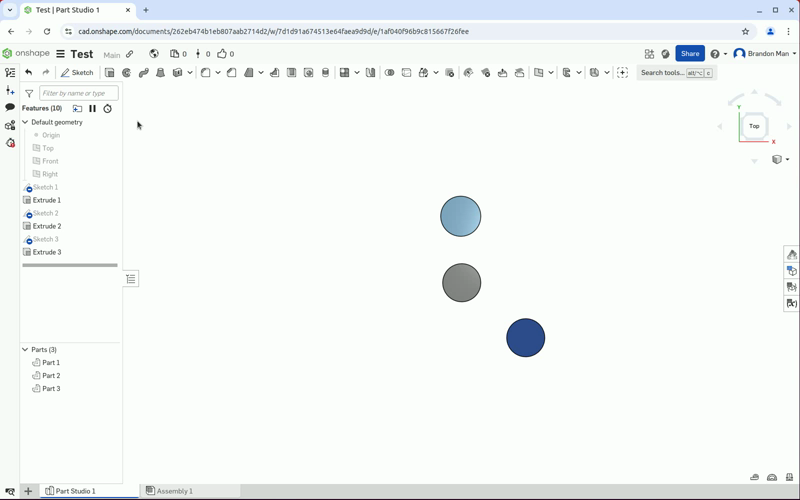
key(shift+h)
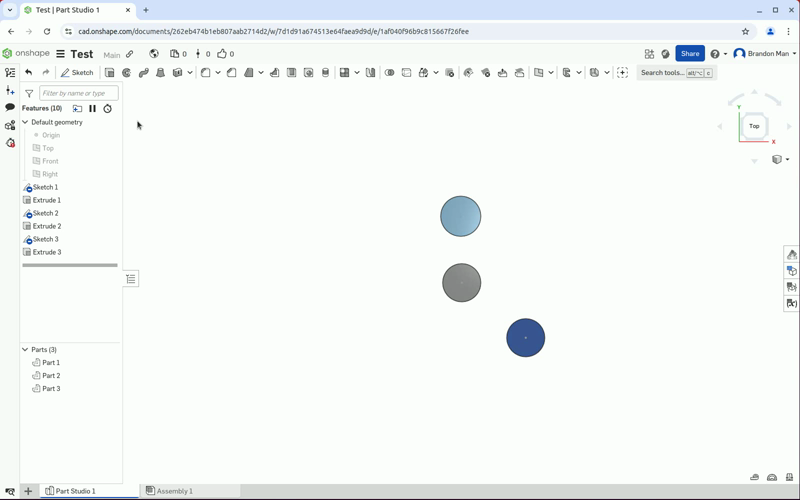
key(shift+h)
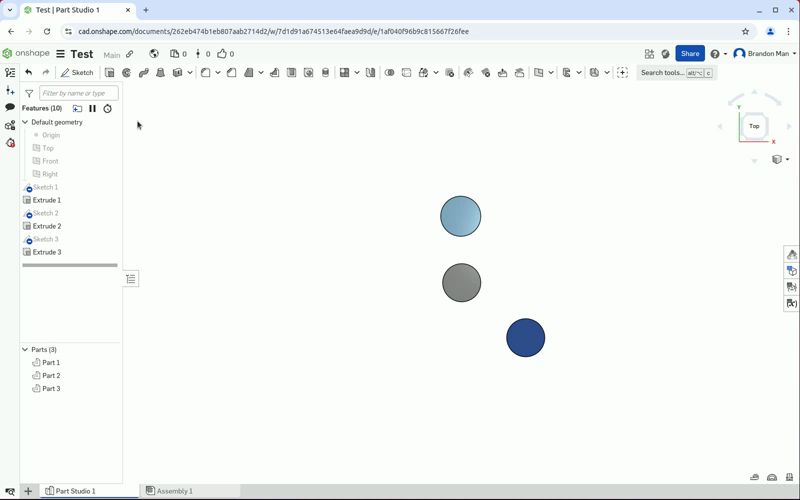
mouse_move(73, 189)
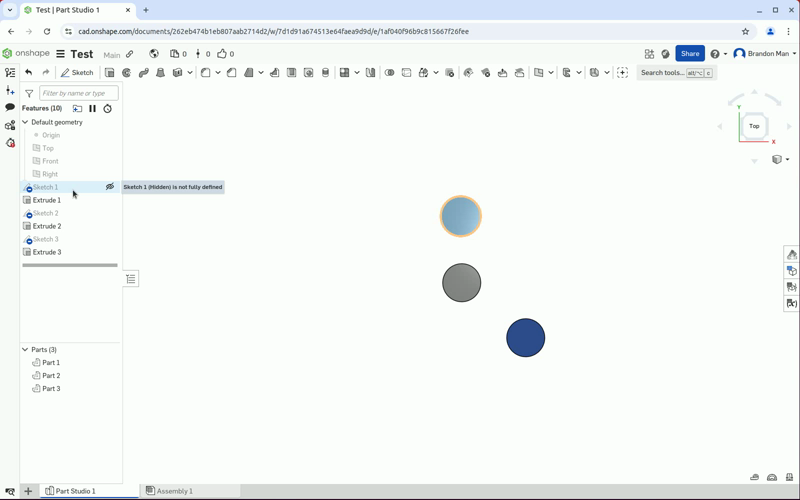
click(73, 189)
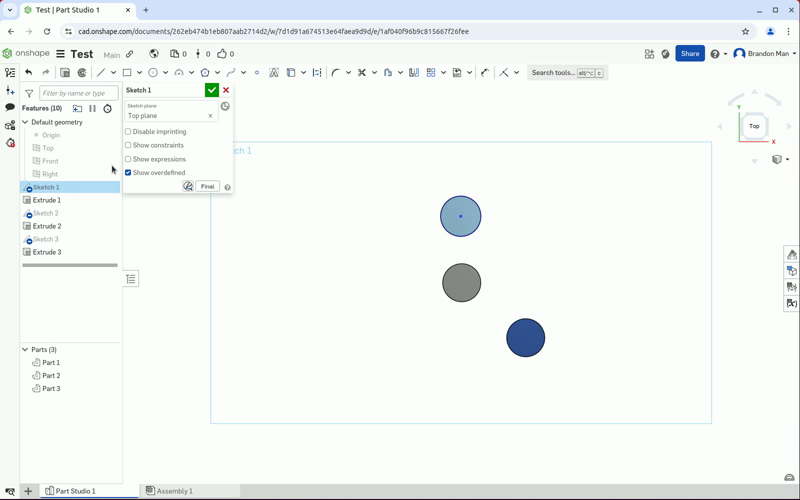
mouse_move(229, 92)
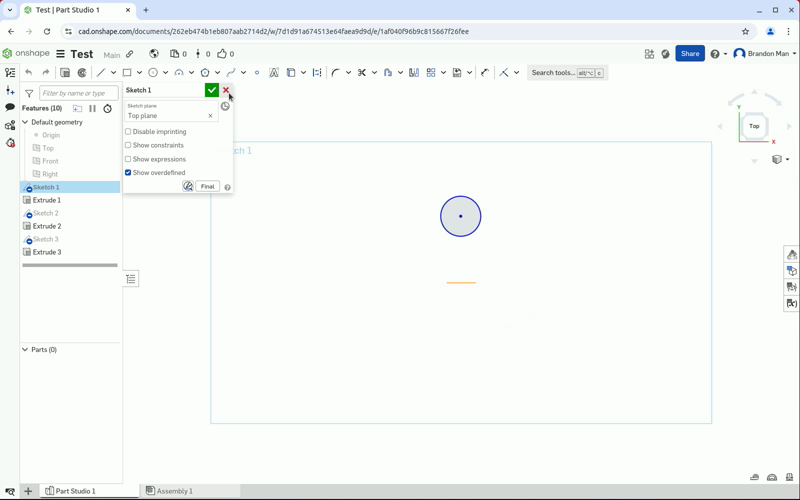
click(229, 92)
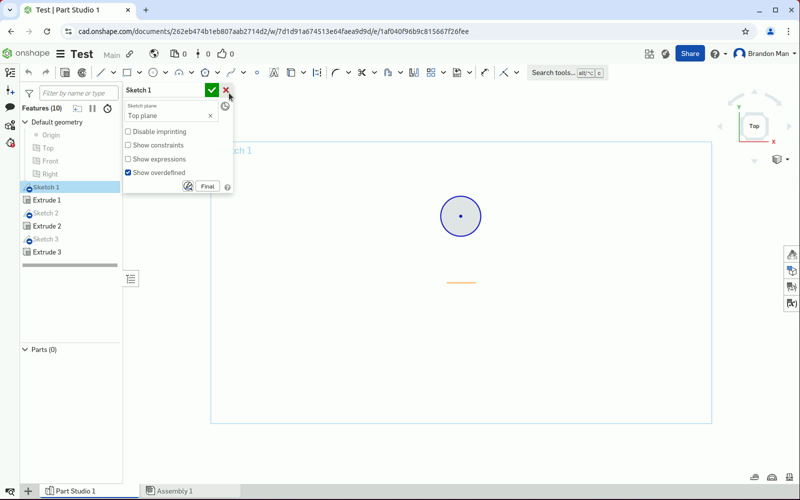
key(shift+s)
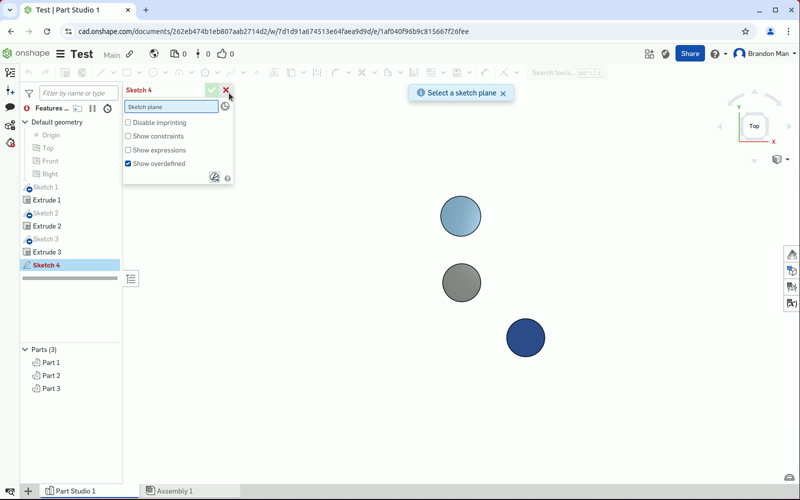
mouse_move(73, 150)
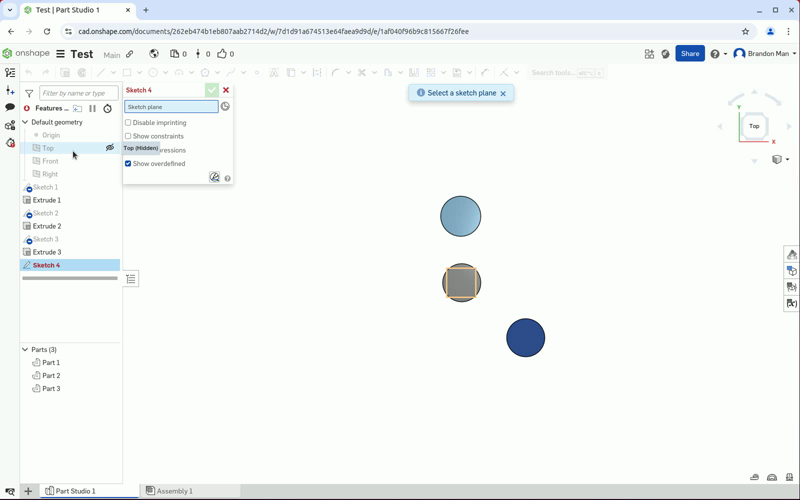
click(73, 150)
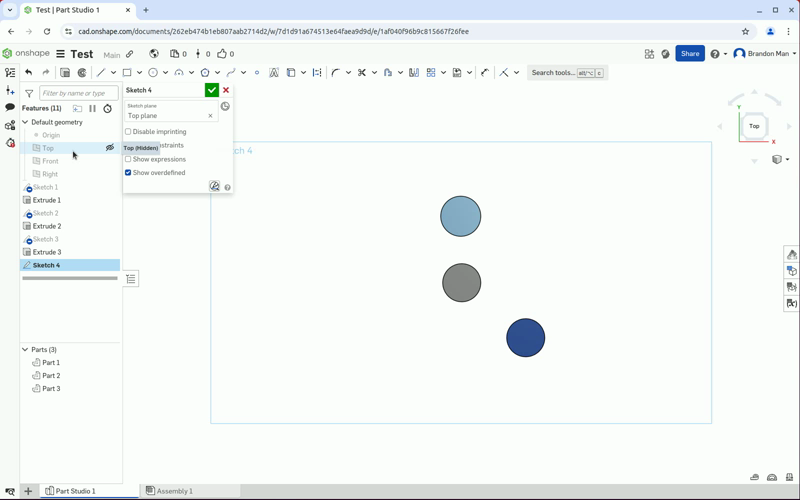
mouse_move(73, 352)
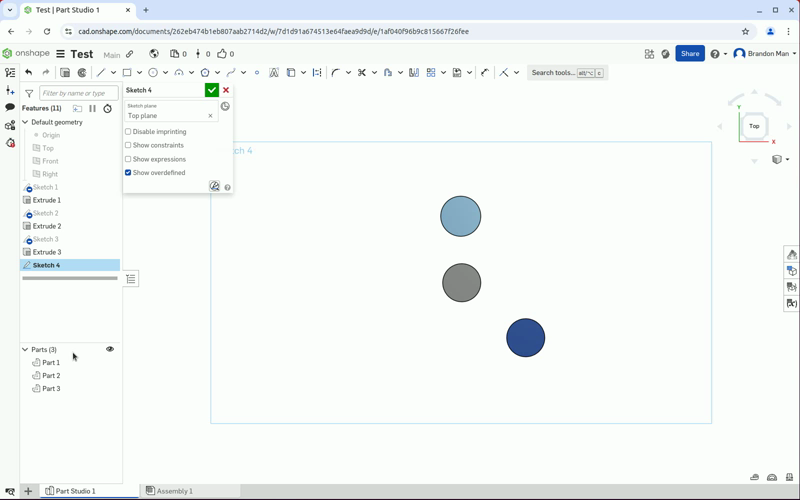
key(y)
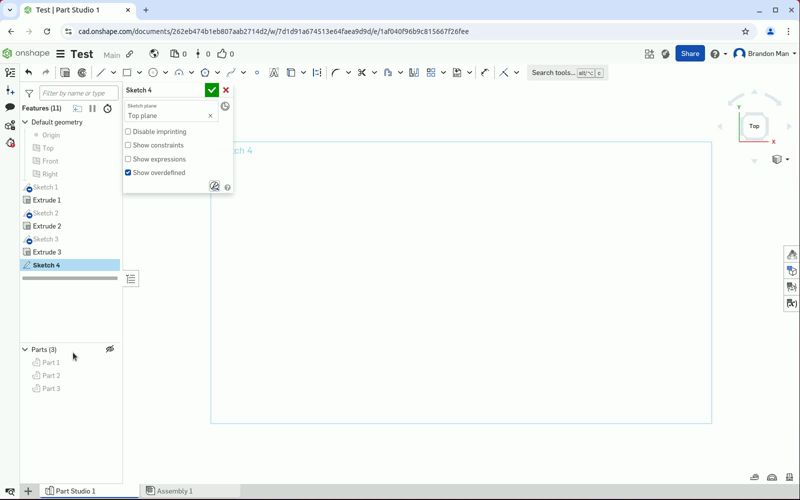
key(c)
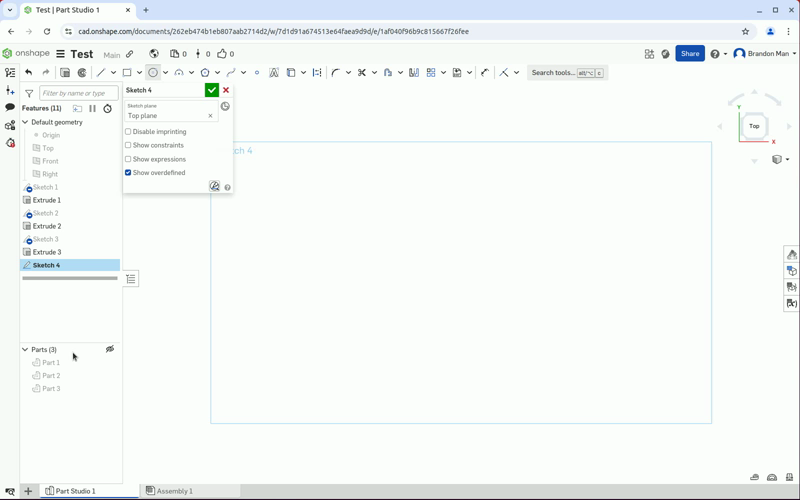
key_down(shift)
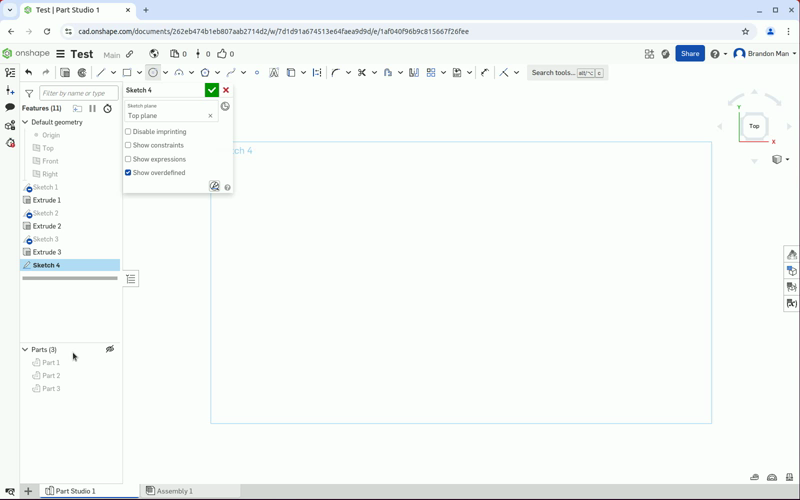
mouse_move(409, 341)
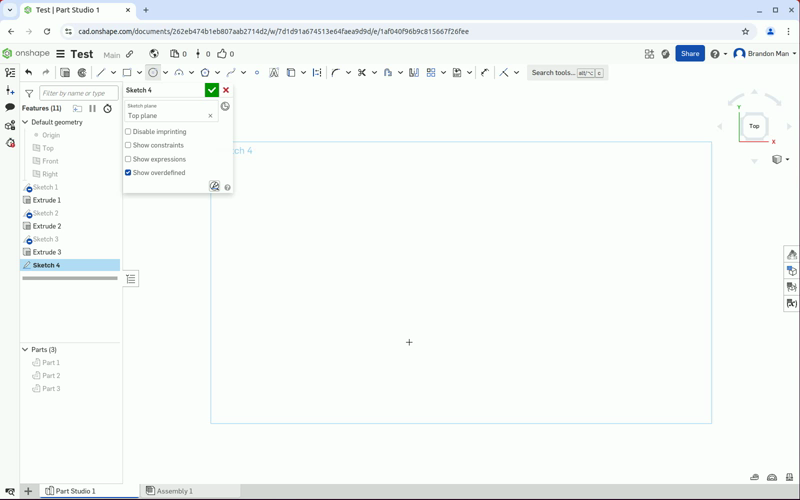
click(409, 341)
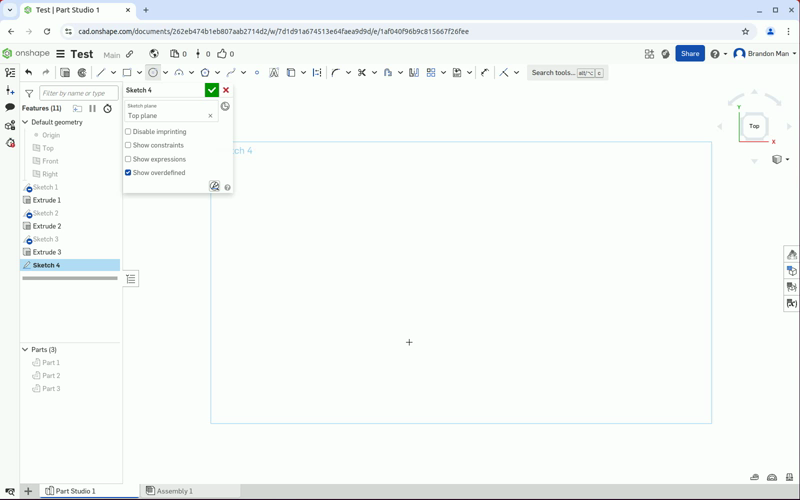
key_up(shift)
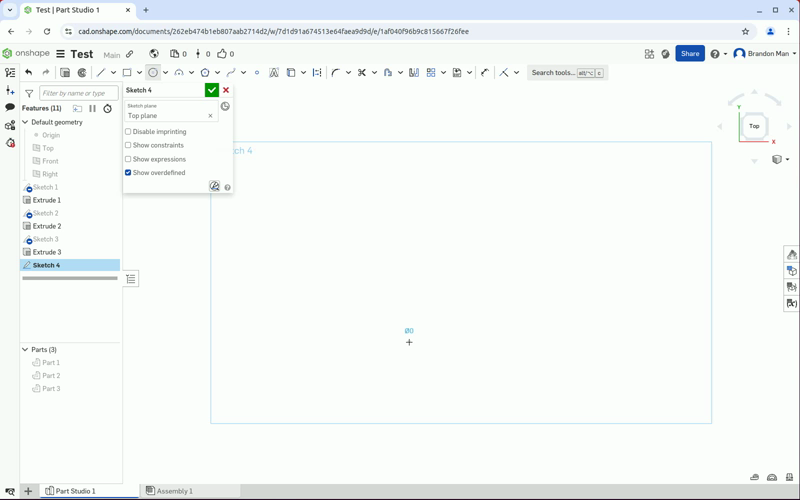
mouse_move(427, 341)
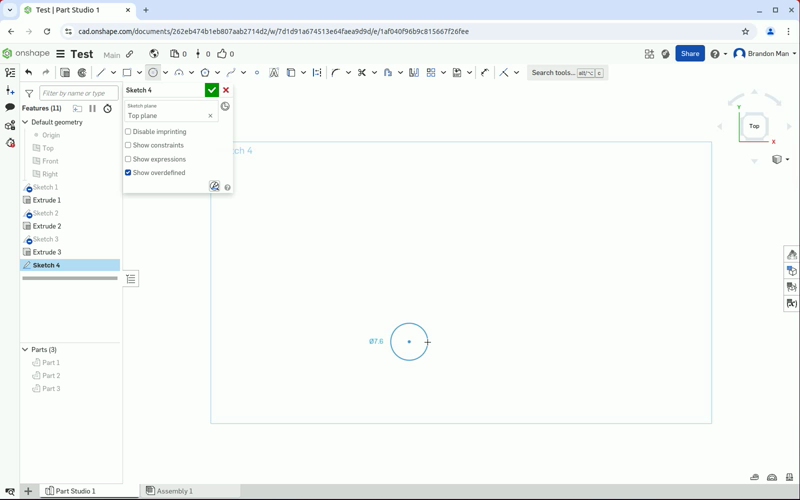
click(427, 341)
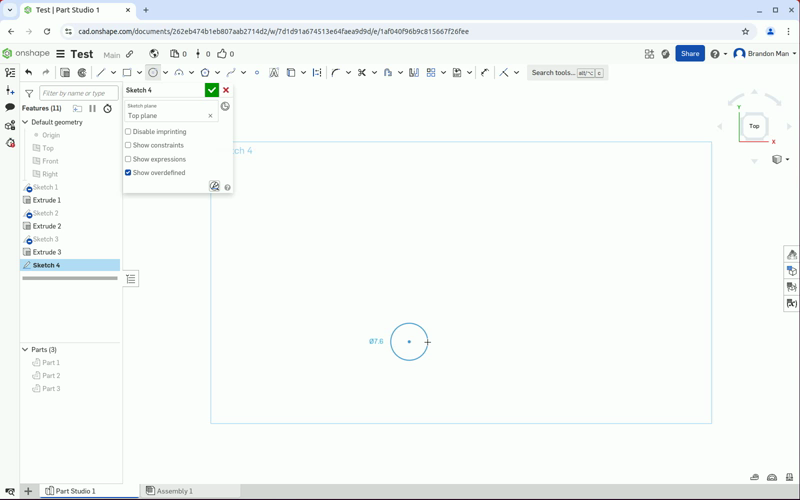
key(esc)
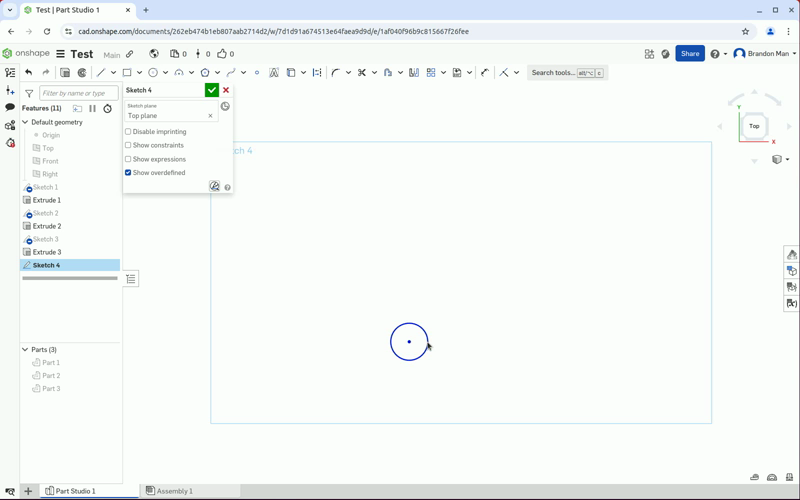
mouse_move(411, 324)
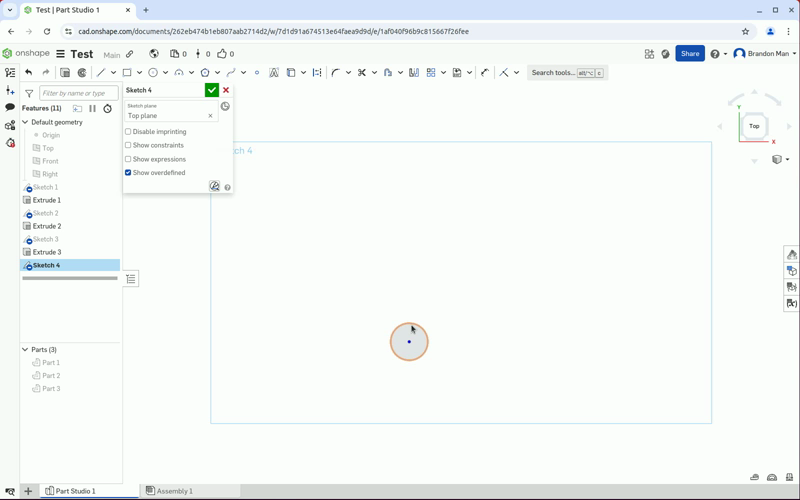
scroll(6)
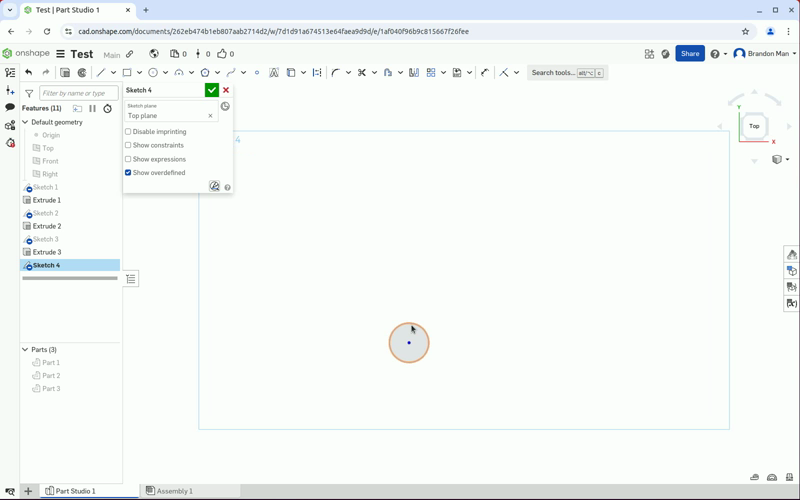
scroll(6)
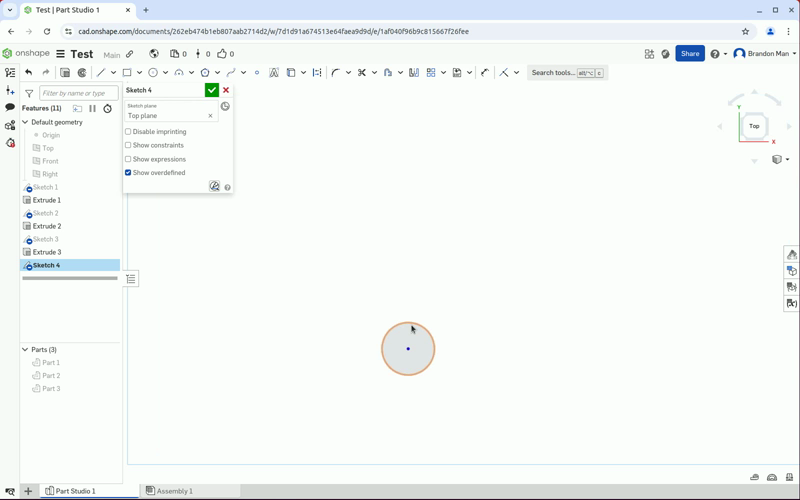
scroll(6)
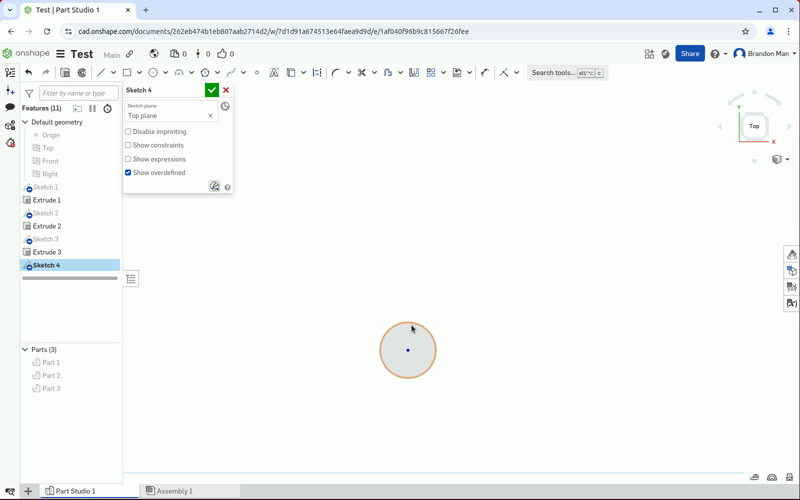
scroll(6)
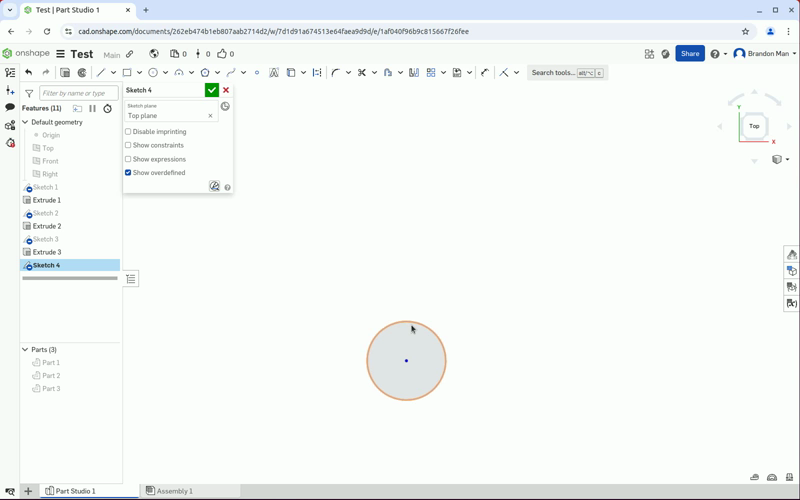
scroll(6)
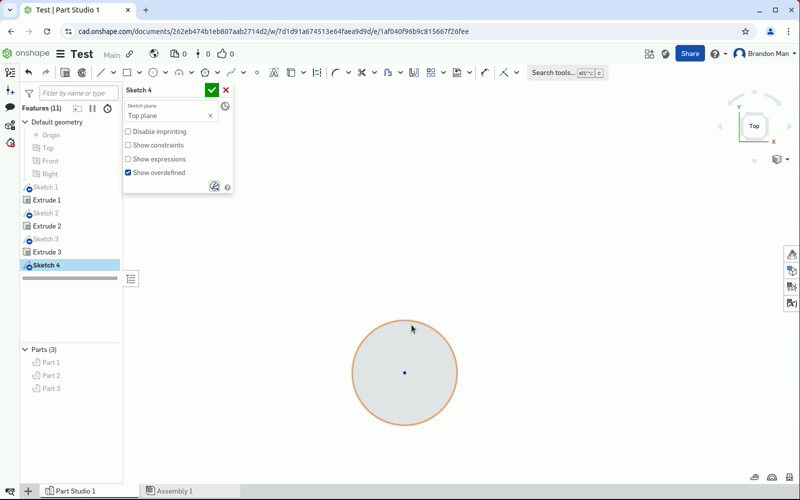
scroll(6)
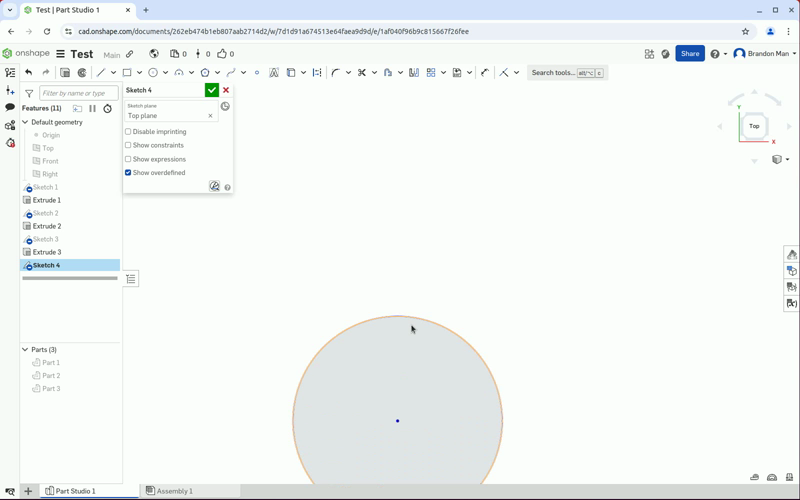
scroll(6)
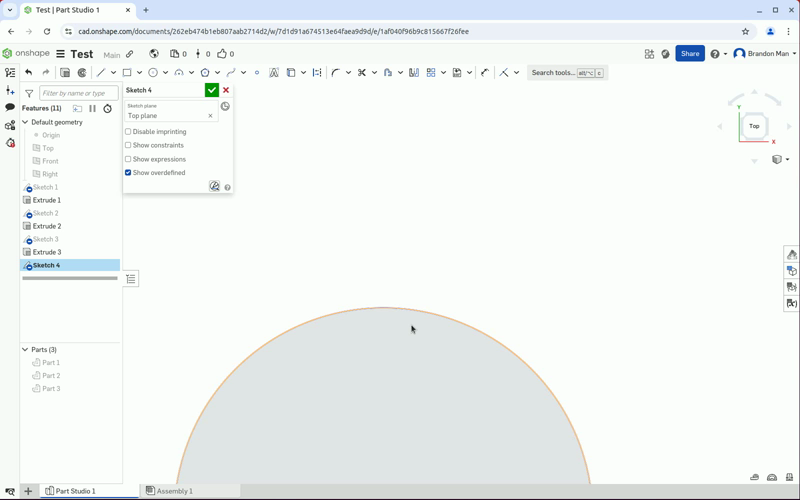
click(411, 324)
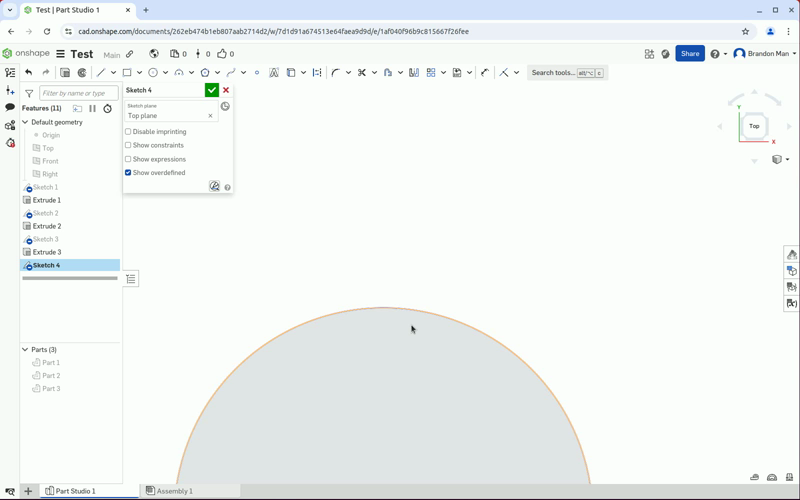
scroll(-6)
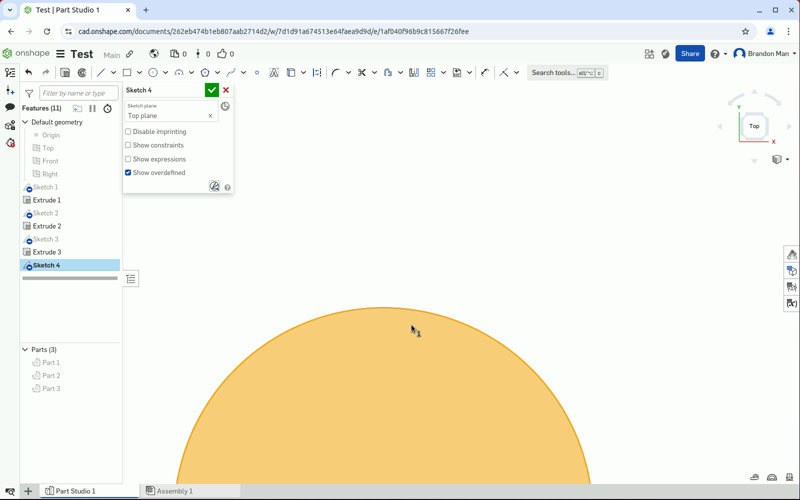
scroll(-6)
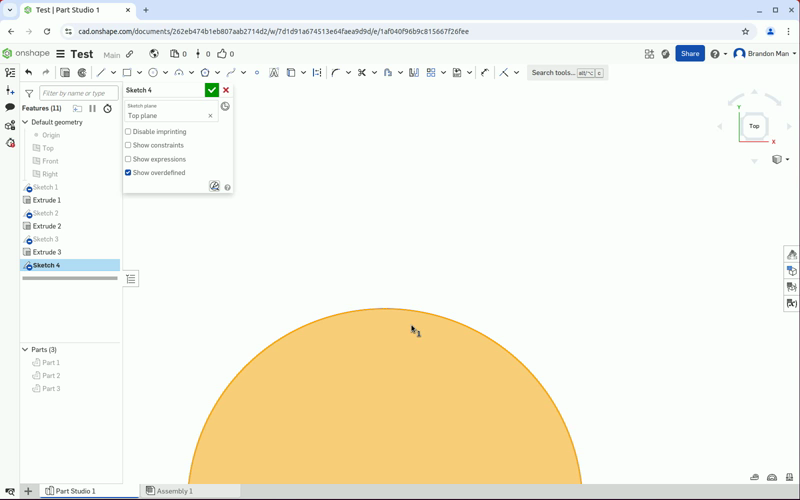
scroll(-6)
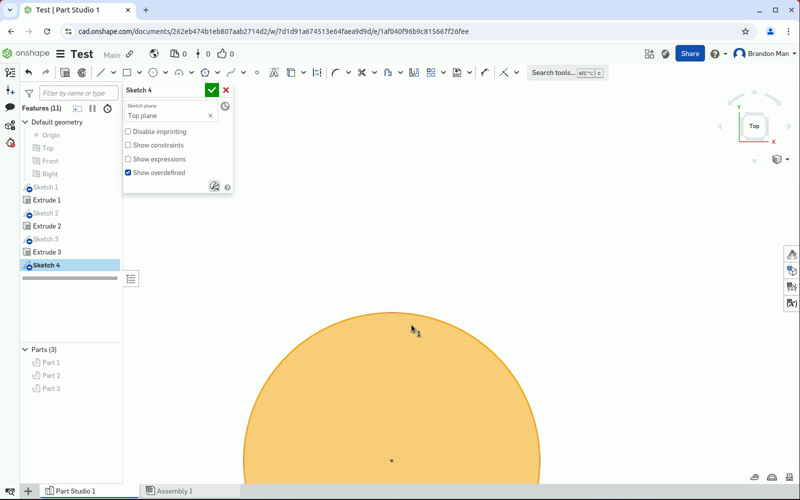
scroll(-6)
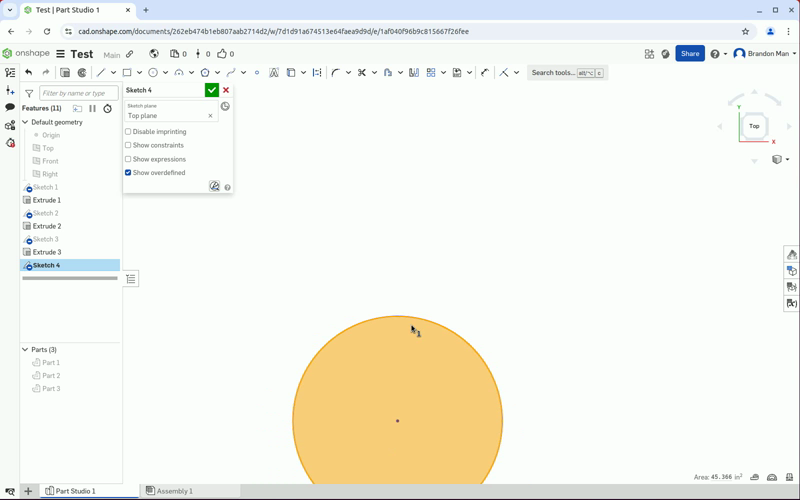
scroll(-6)
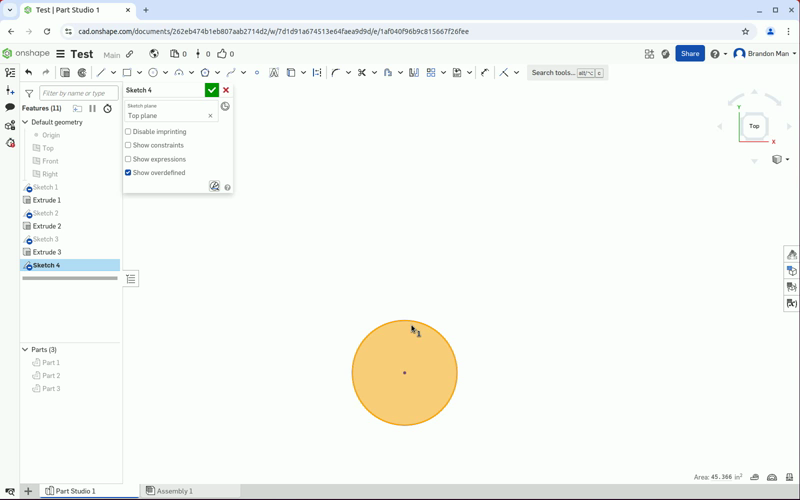
scroll(-6)
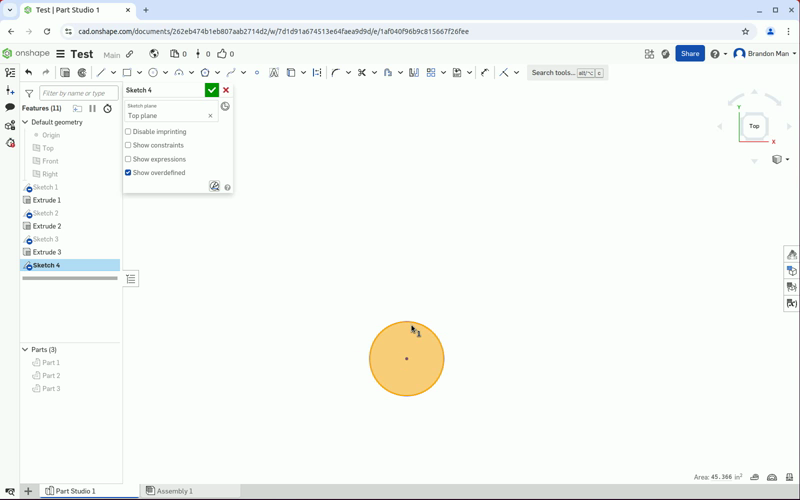
scroll(-6)
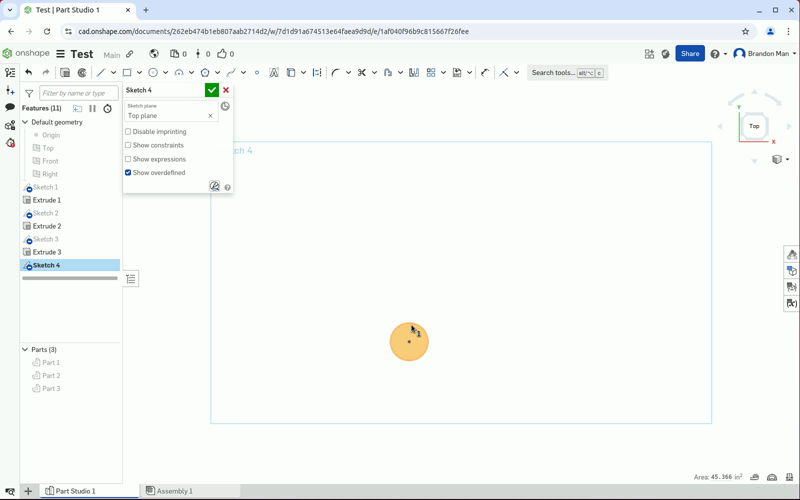
mouse_move(73, 352)
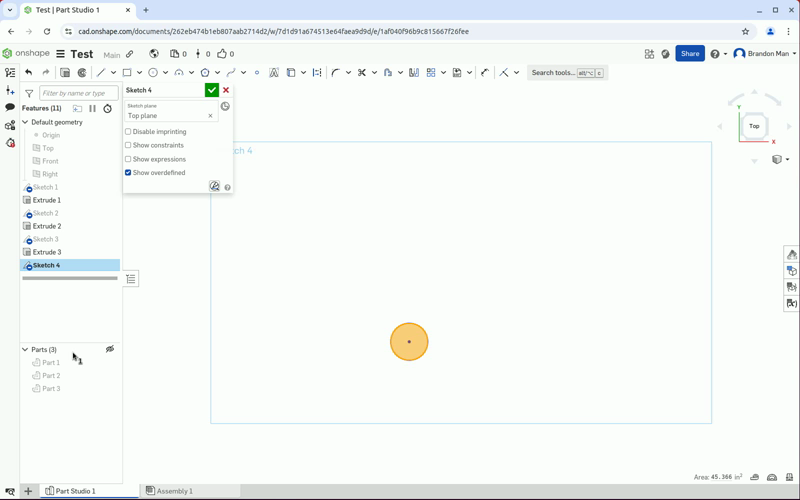
key(shift+y)
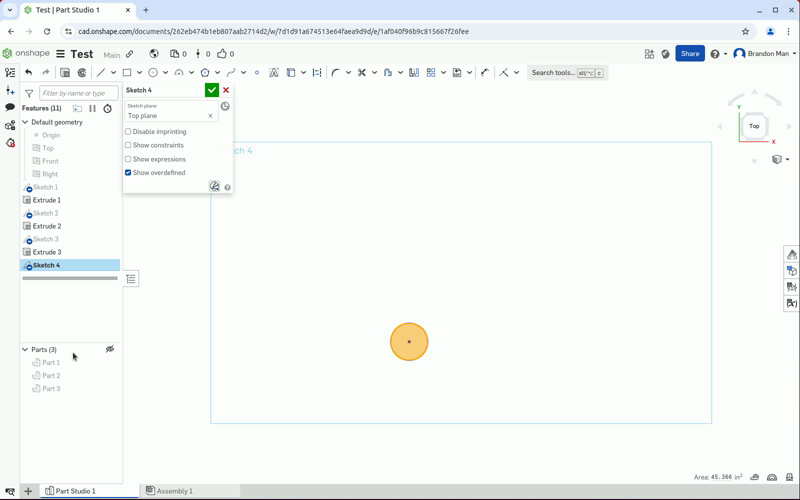
key(shift+e)
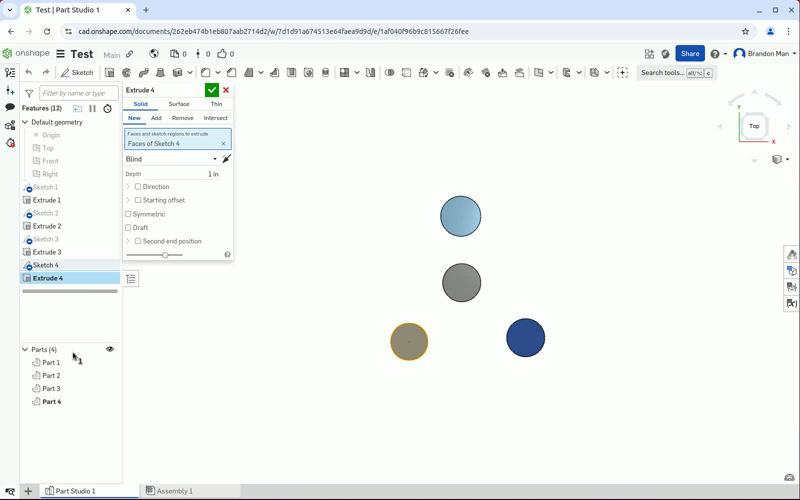
mouse_move(143, 106)
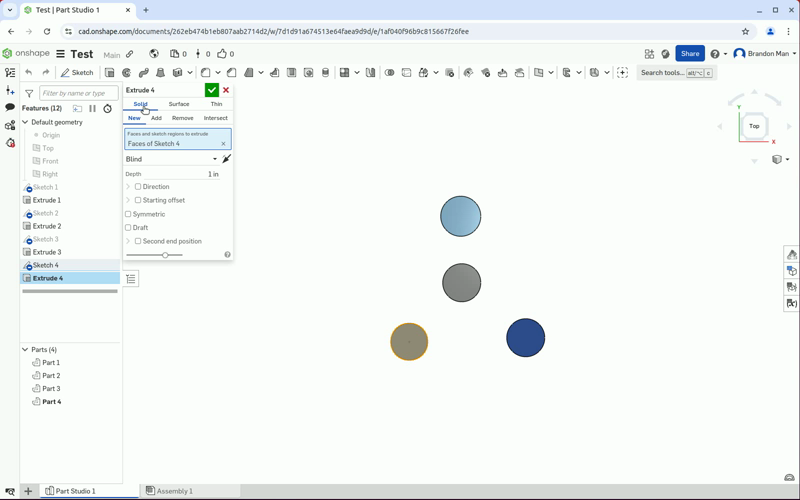
click(143, 106)
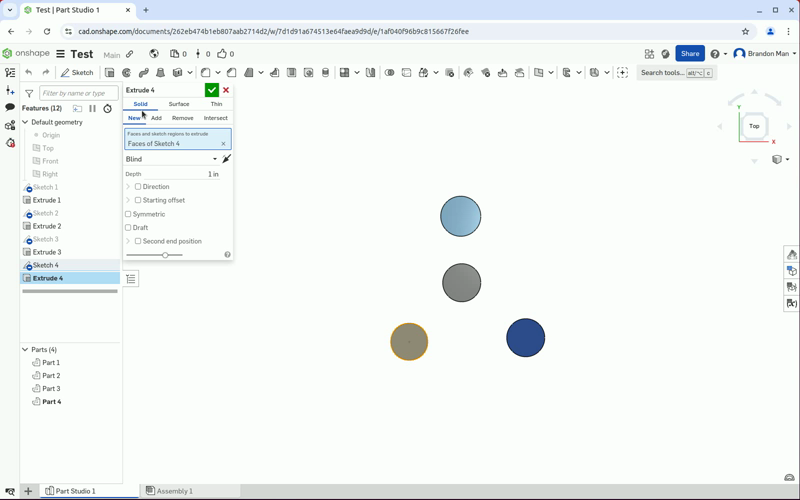
mouse_move(137, 120)
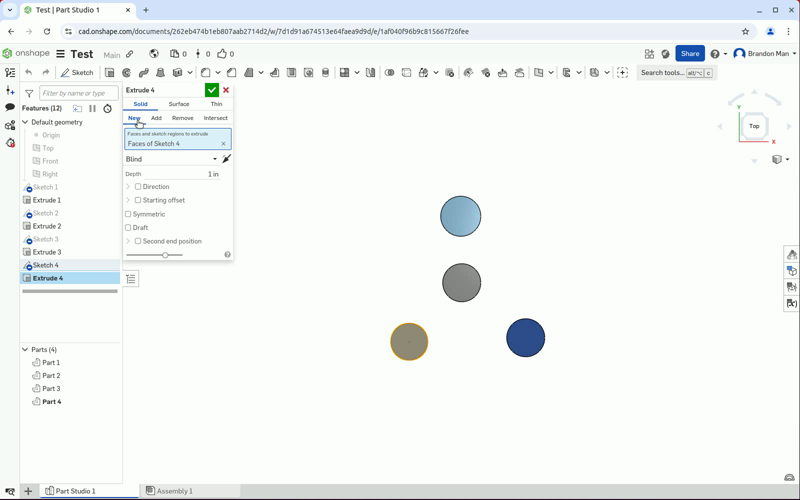
click(137, 120)
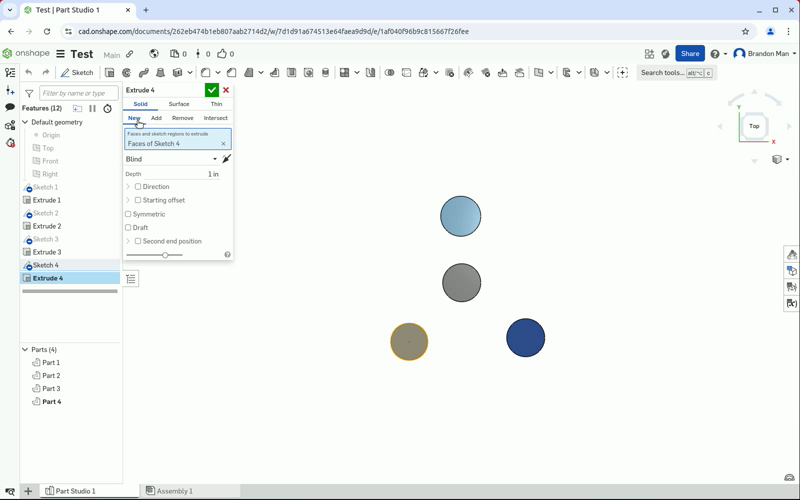
key(tab, 4)
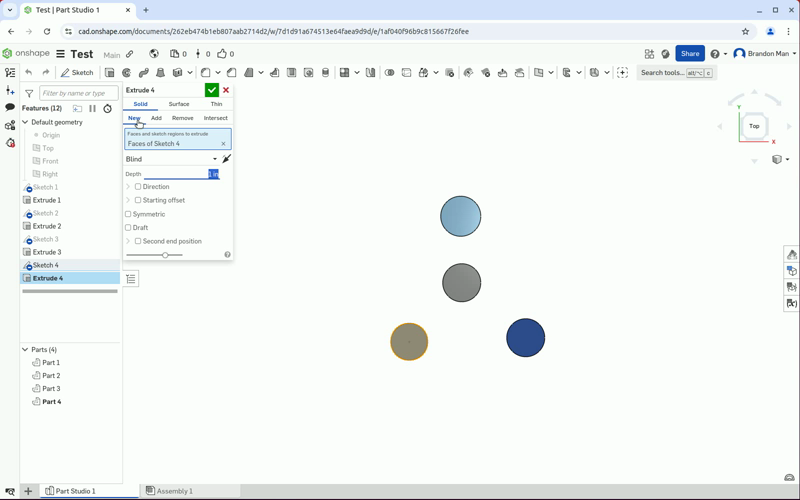
text(23.108)
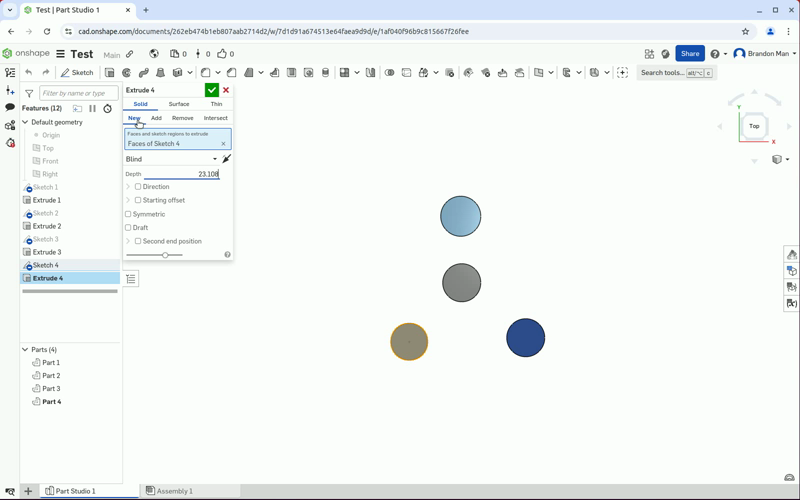
key(enter)
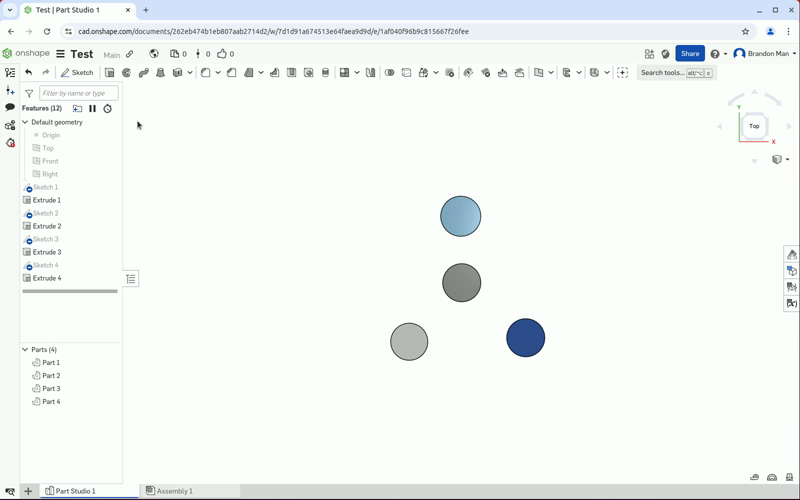
key(shift+h)
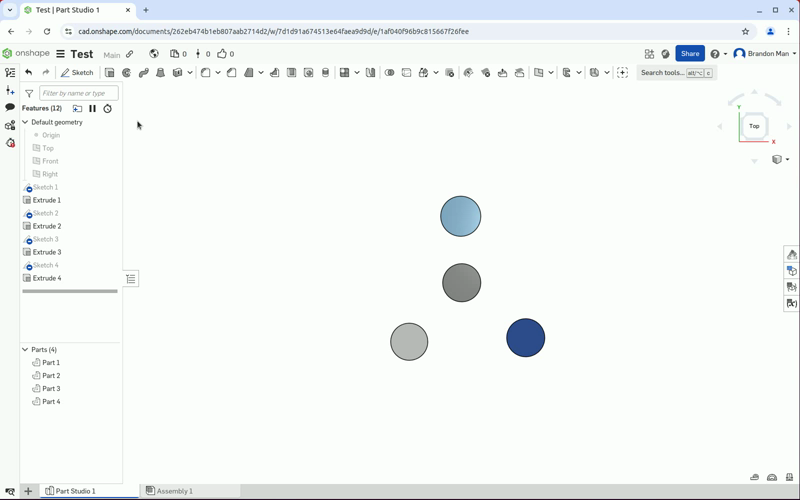
key(shift+h)
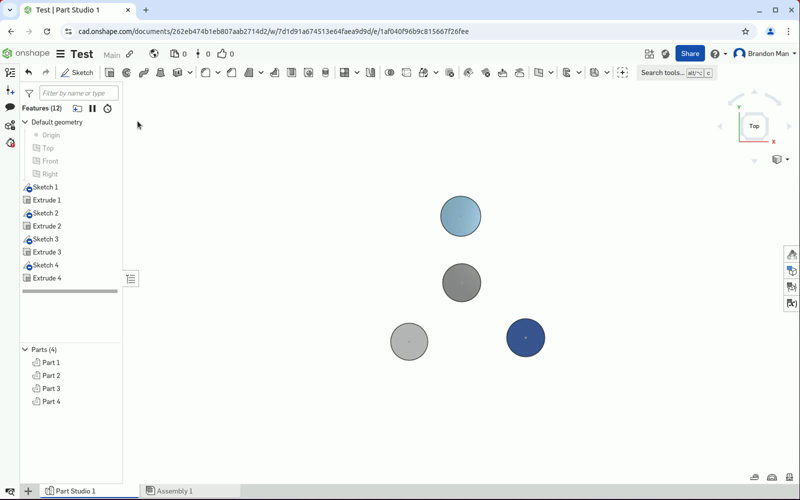
key(shift+7)
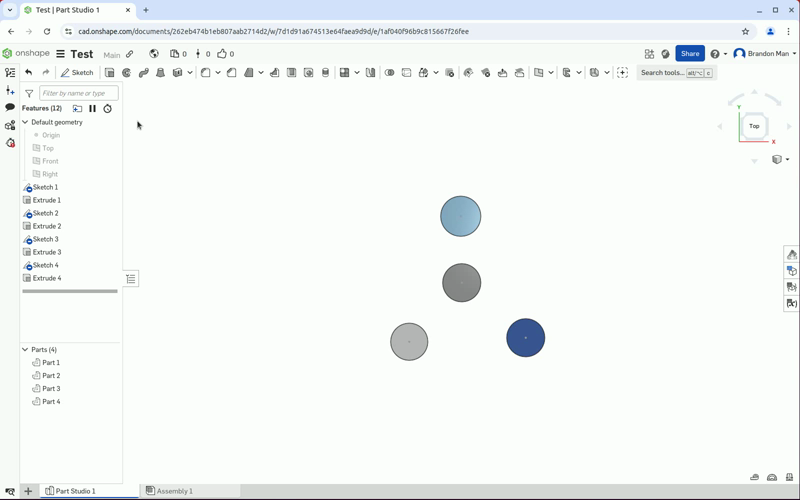
key(up, 3)
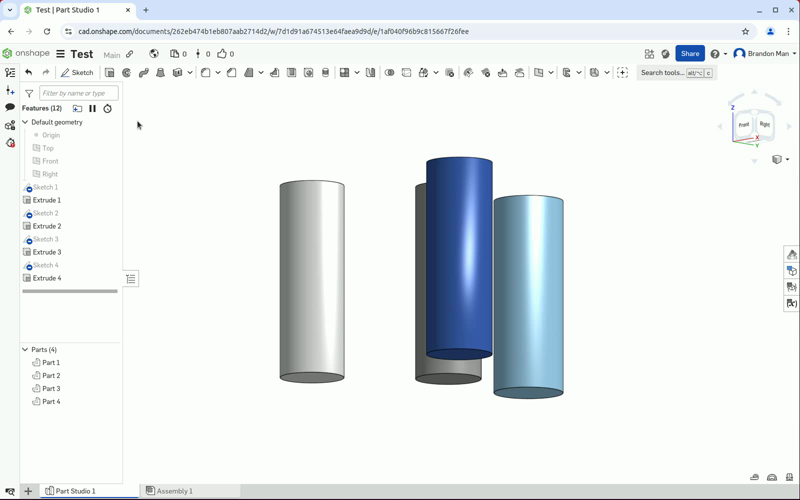
key(left, 3)
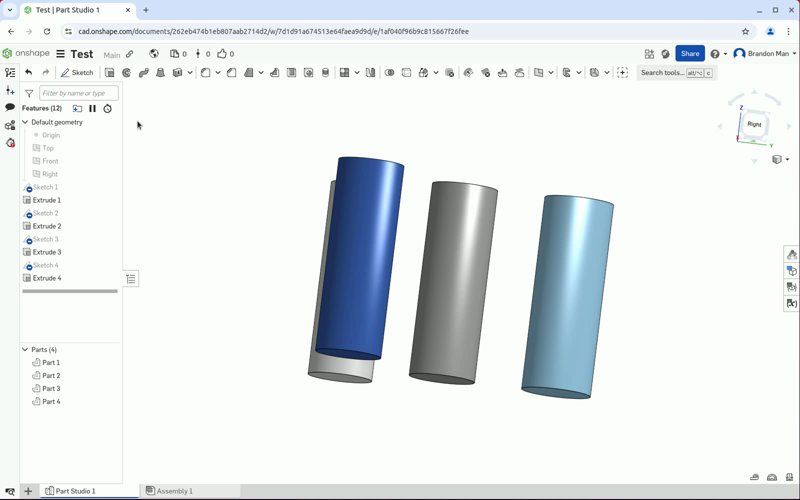
key(right, 3)
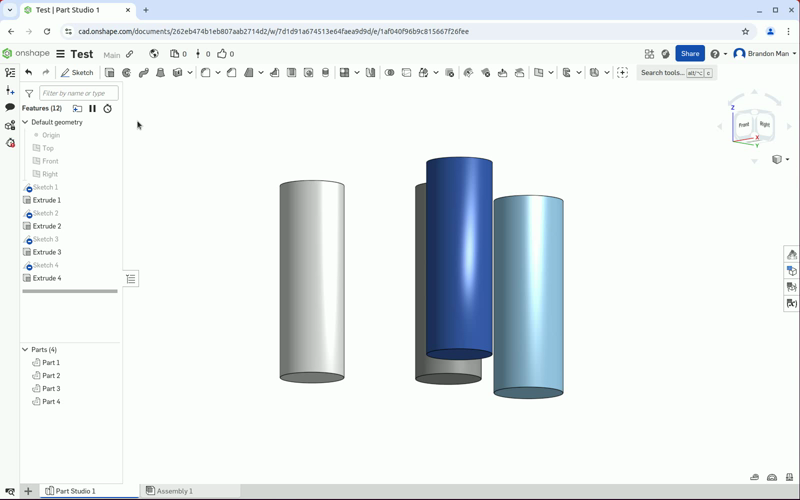
key(down, 3)
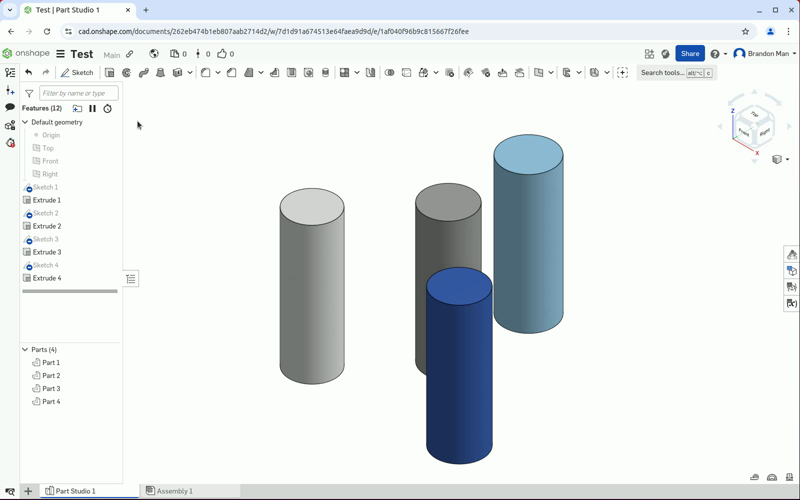
mouse_move(73, 189)
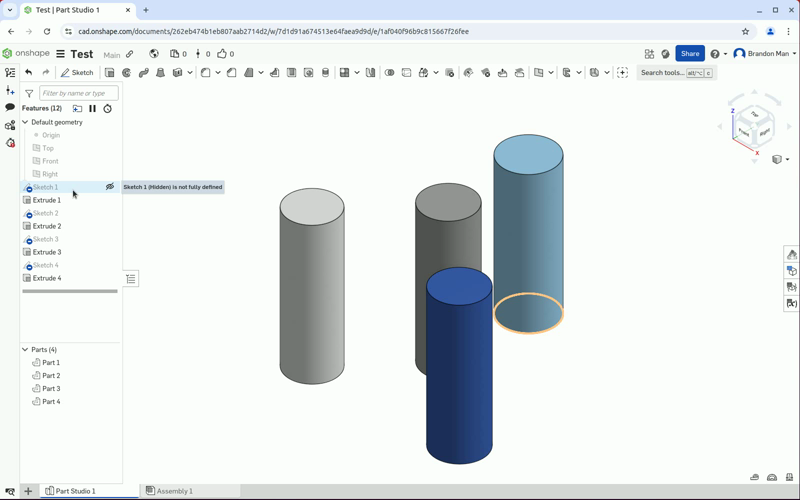
click(73, 189)